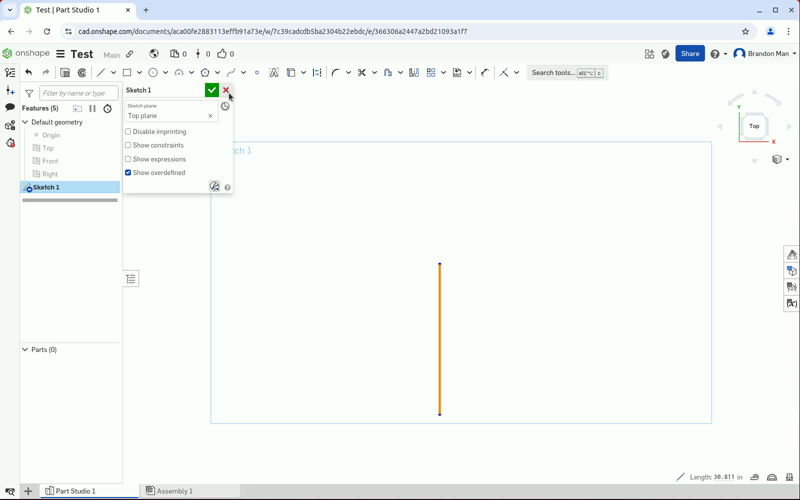
key(shift+h)
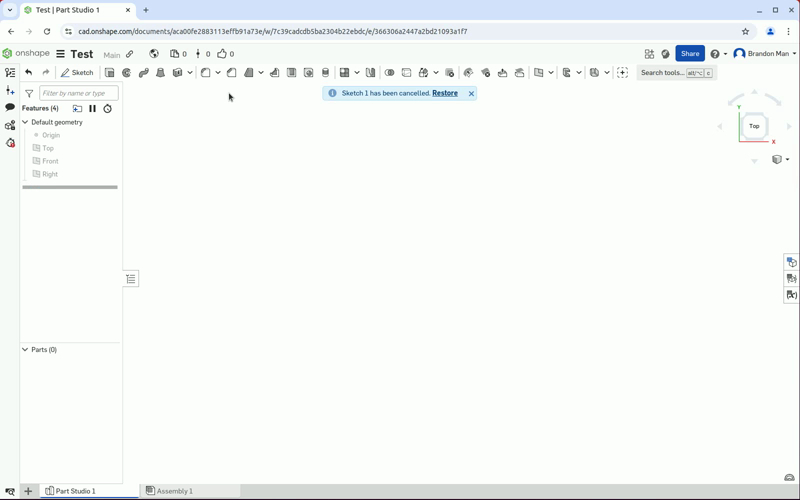
mouse_move(73, 352)
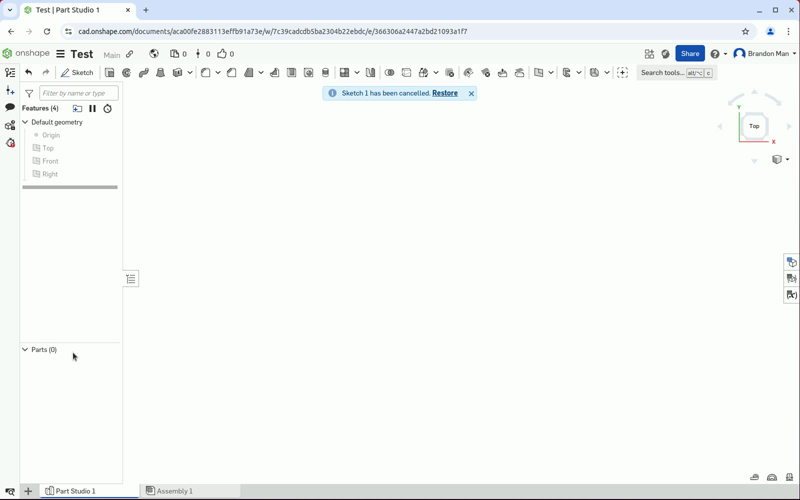
key(y)
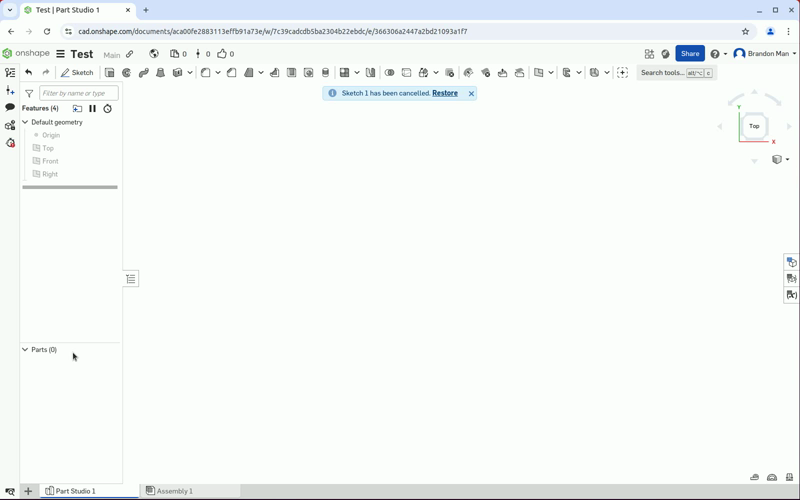
key(shift+p)
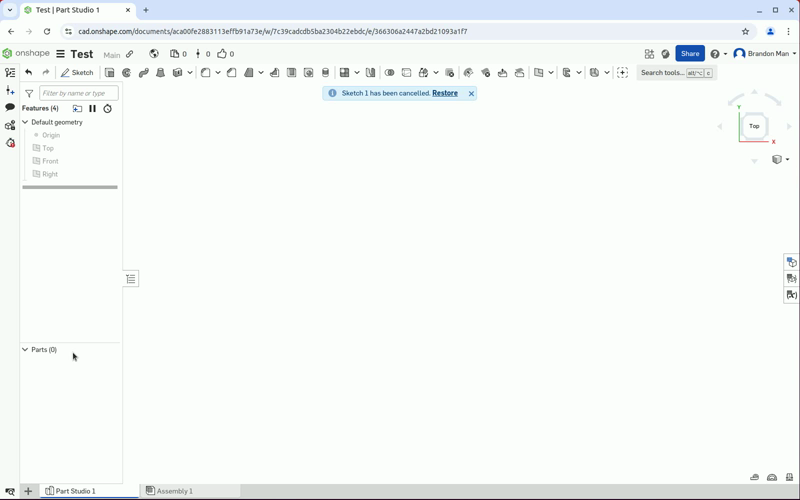
key(space)
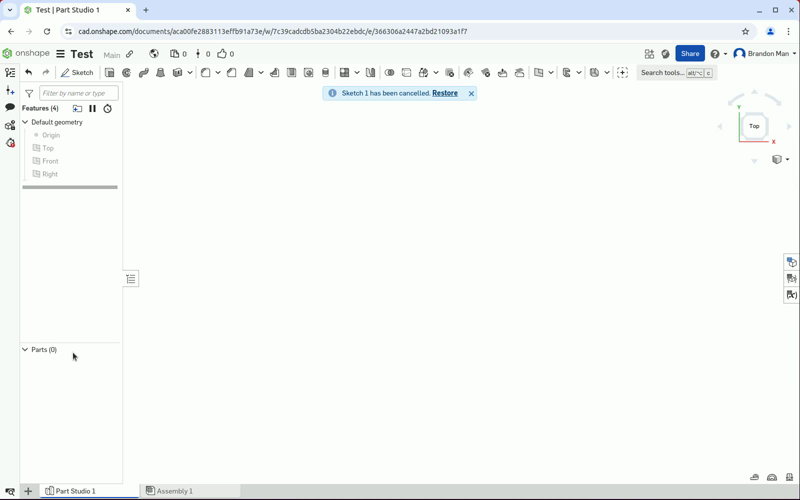
key_down(shift)
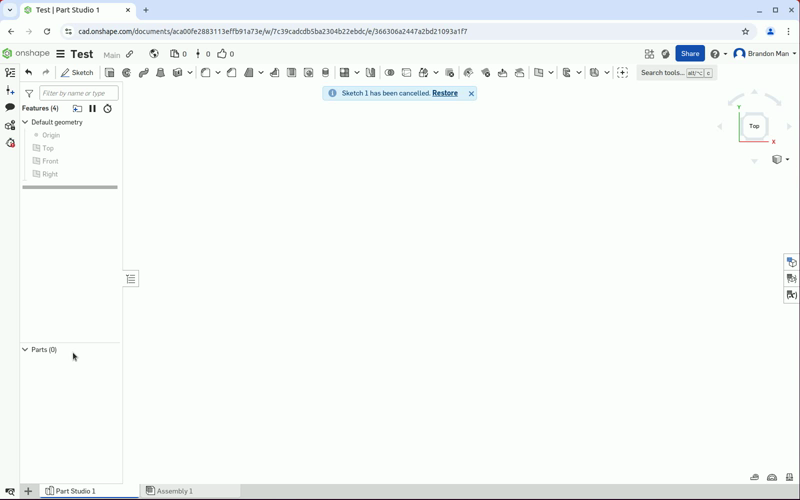
key(up)
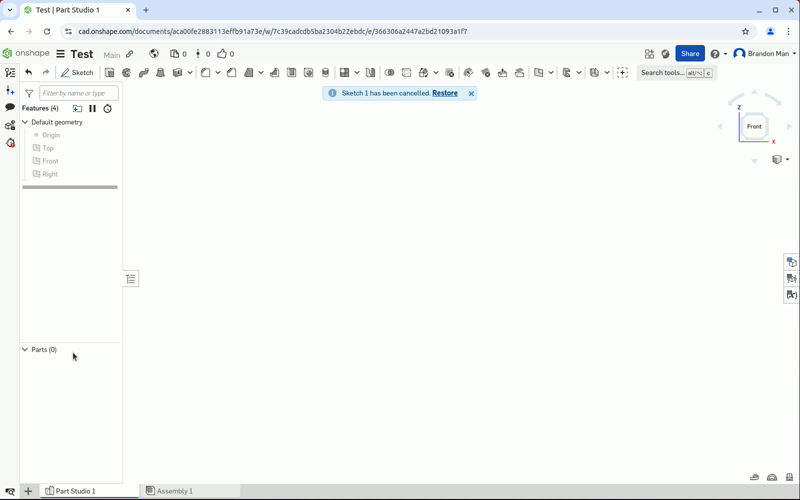
key_up(shift)
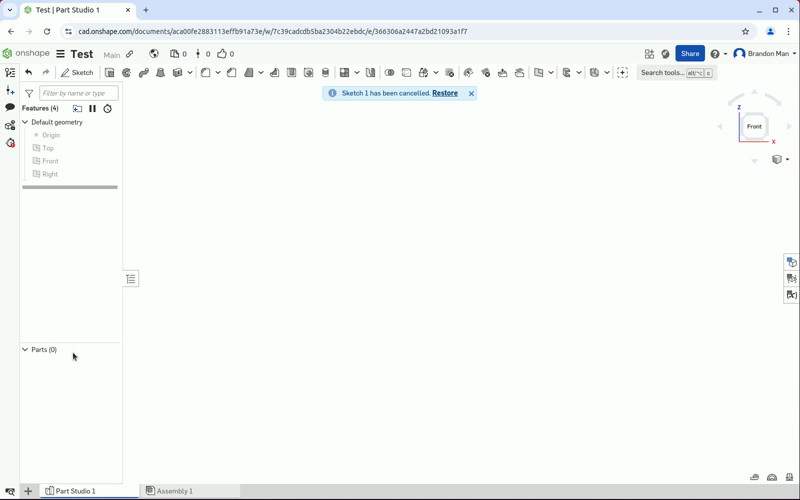
mouse_move(73, 352)
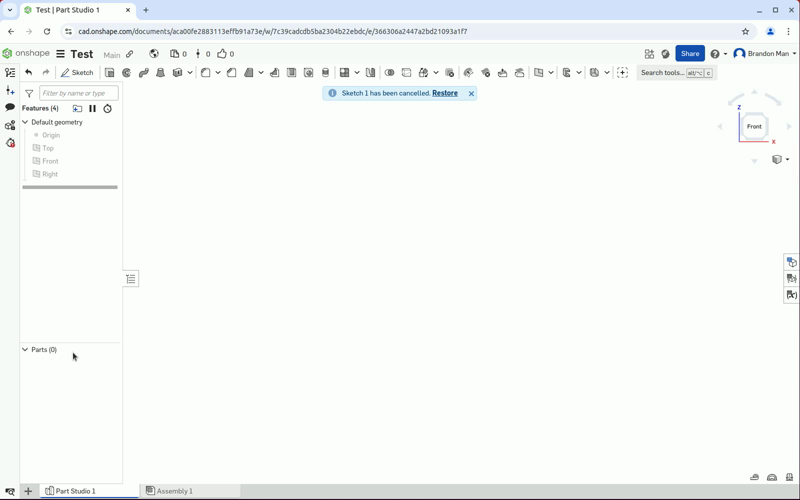
key(shift+y)
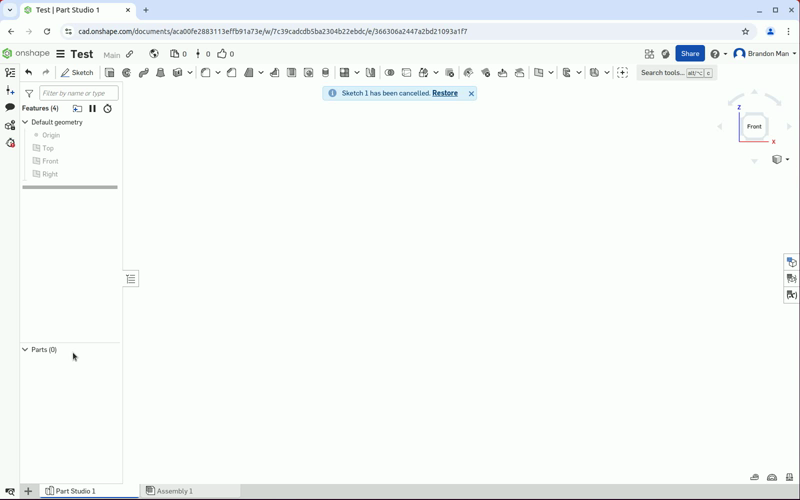
key(shift+s)
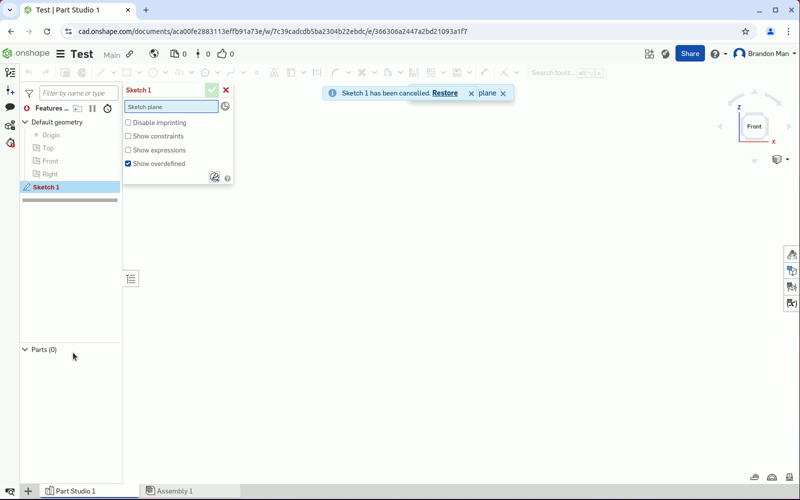
mouse_move(73, 163)
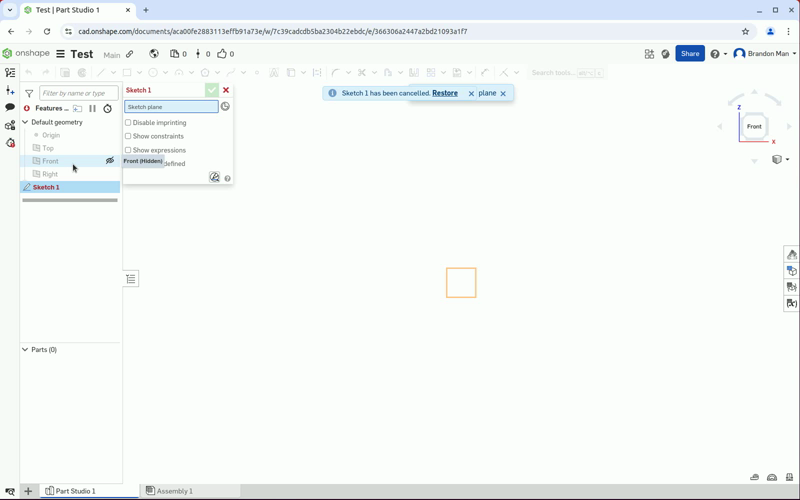
click(73, 163)
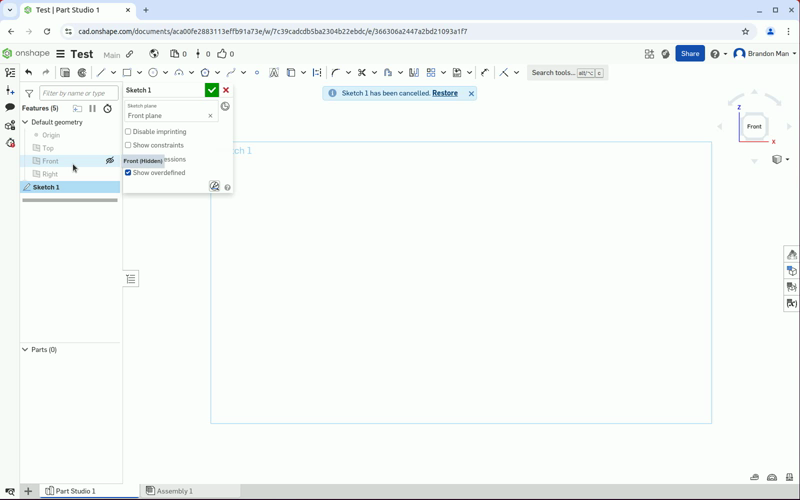
mouse_move(73, 352)
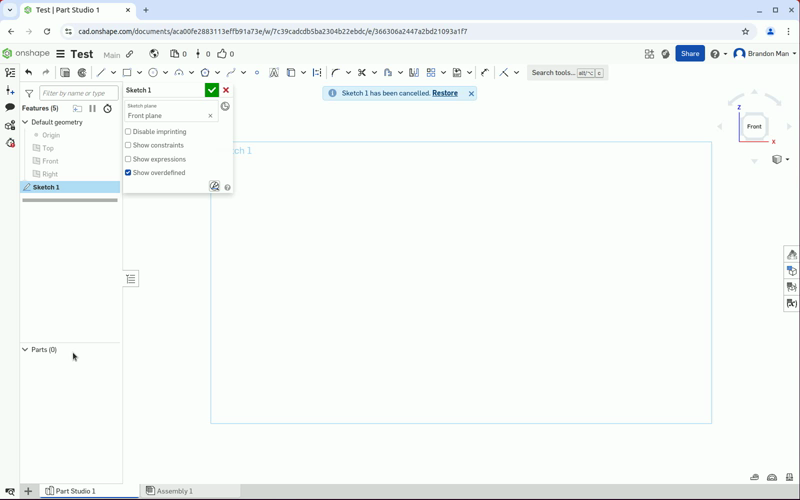
key(y)
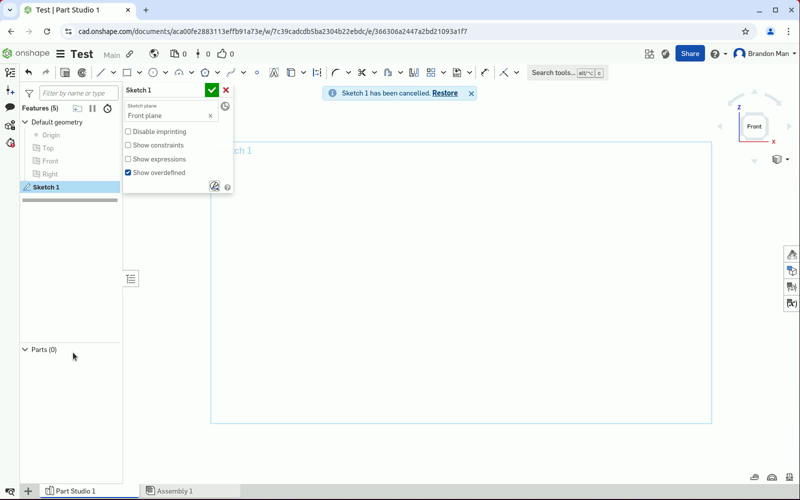
key(c)
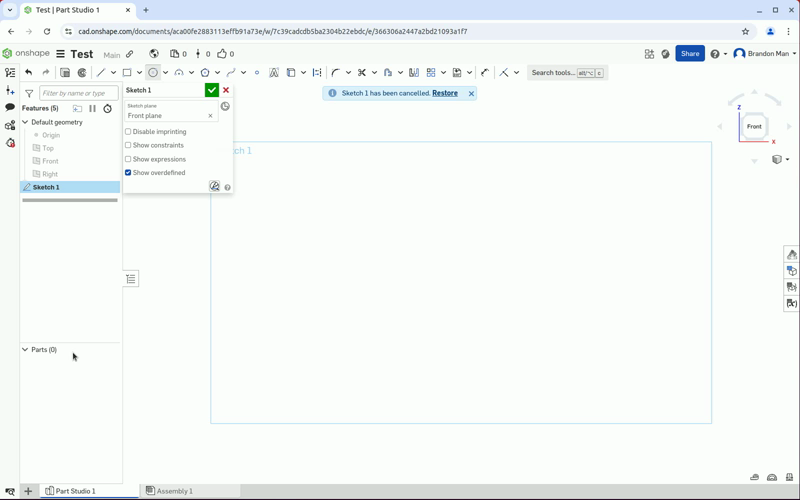
key_down(shift)
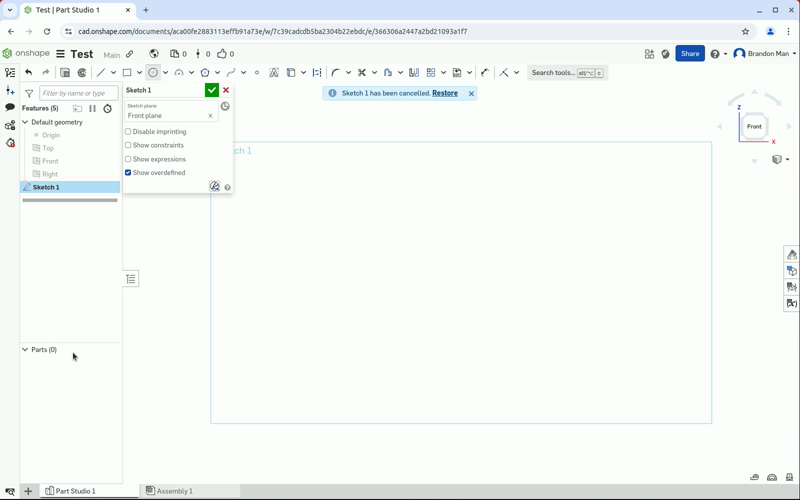
mouse_move(461, 282)
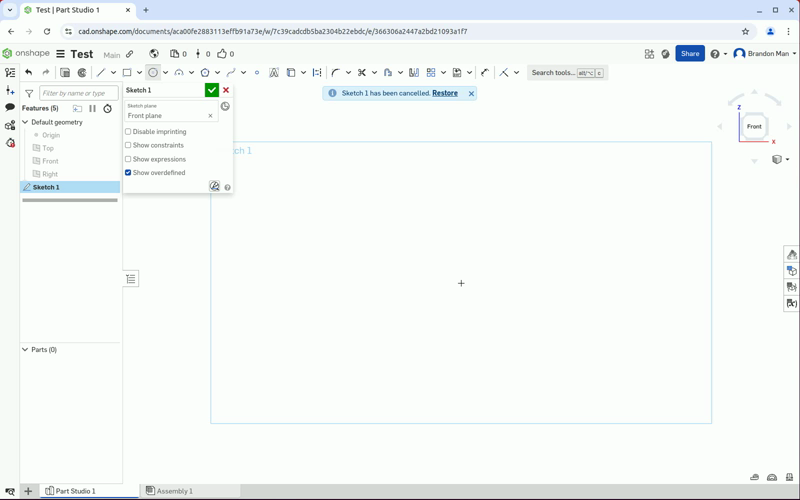
click(461, 282)
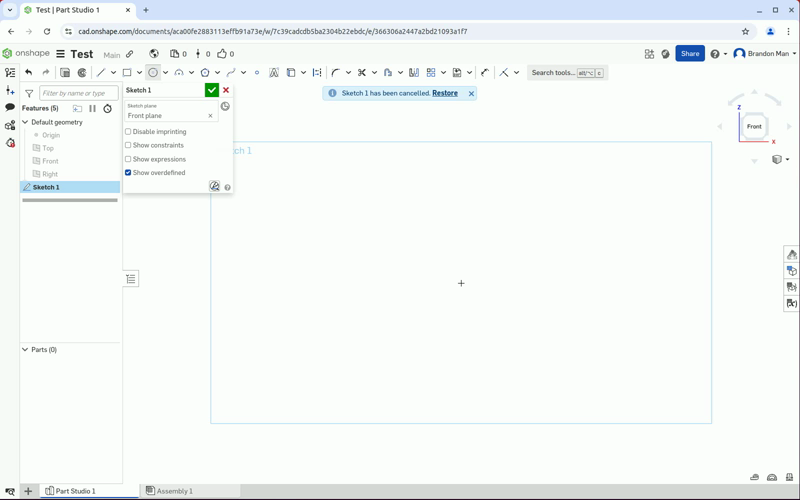
key_up(shift)
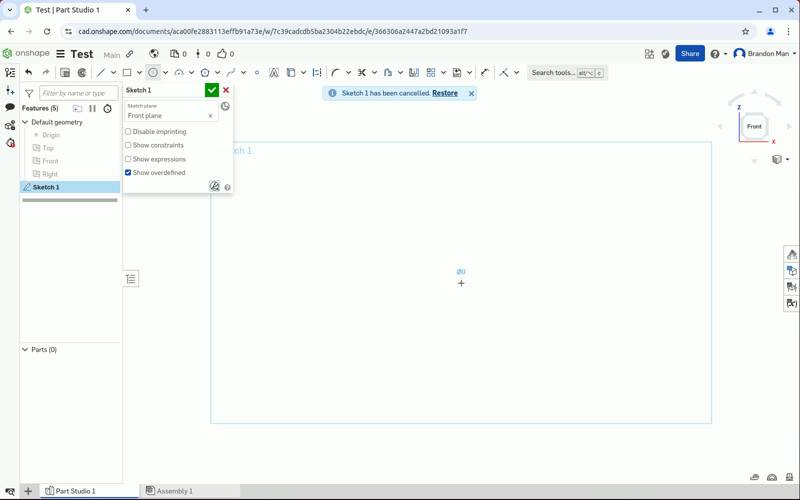
mouse_move(480, 282)
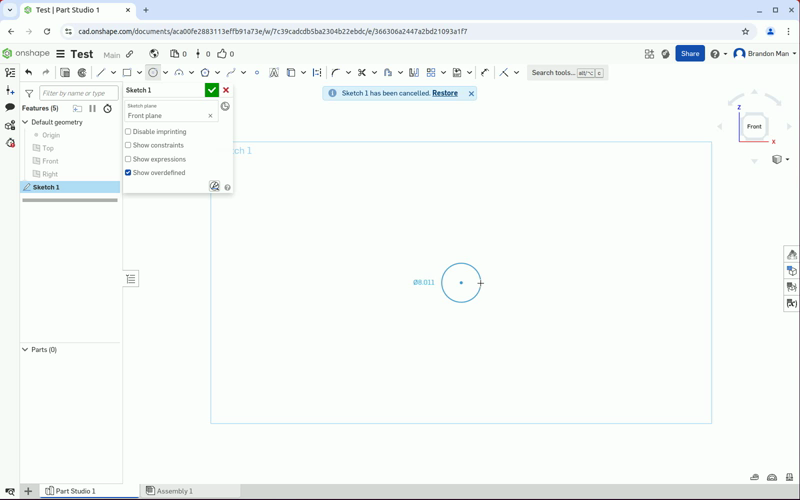
click(480, 282)
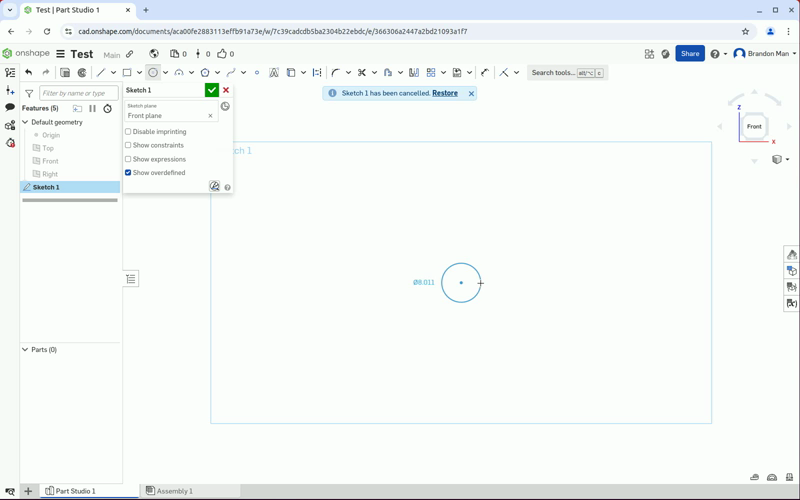
key(esc)
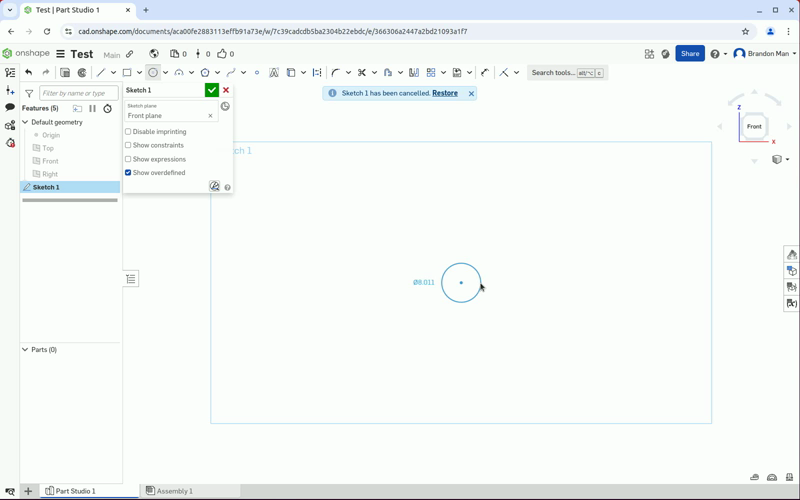
key(c)
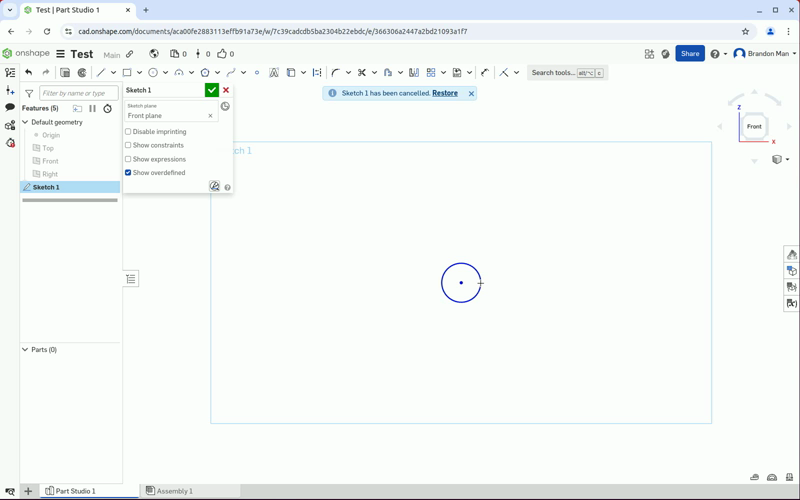
key_down(shift)
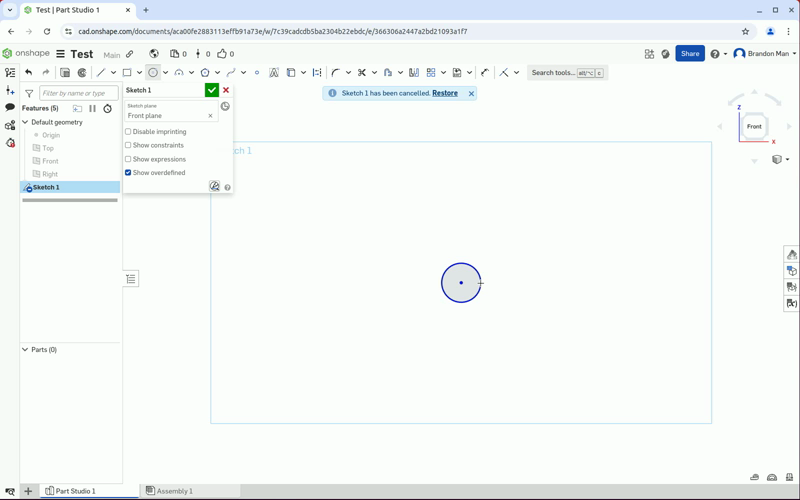
mouse_move(461, 282)
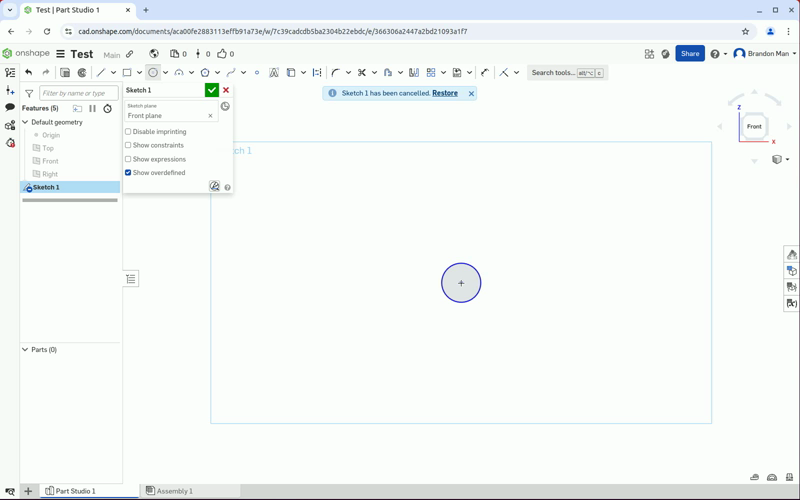
click(461, 282)
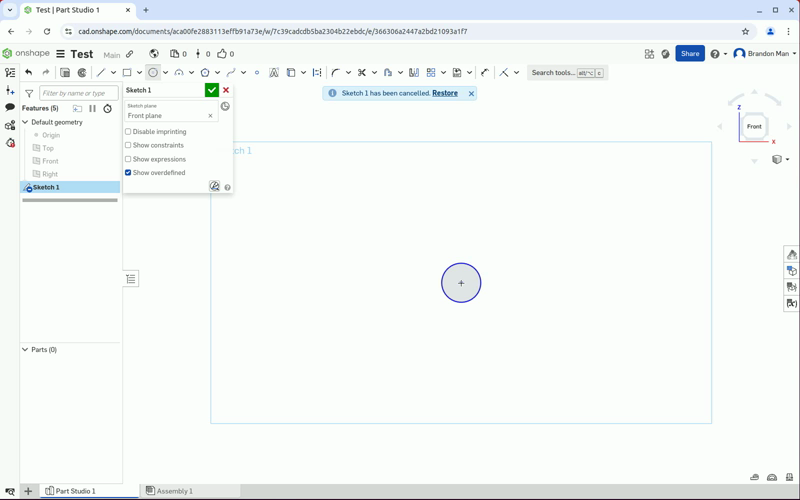
key_up(shift)
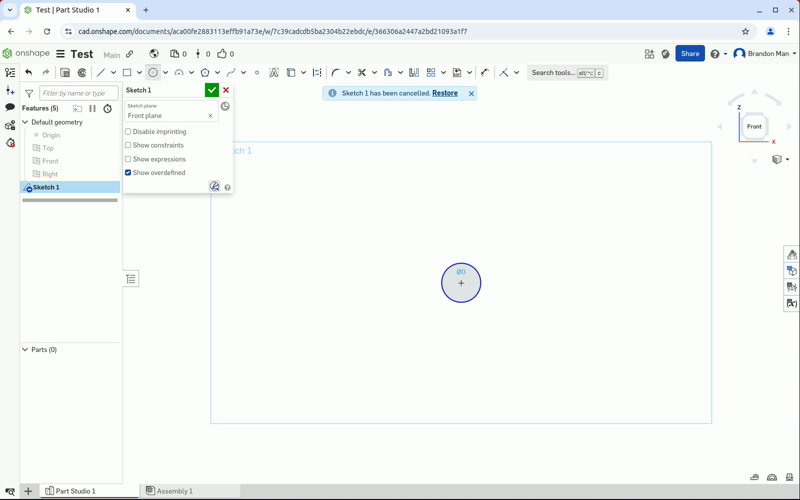
mouse_move(471, 282)
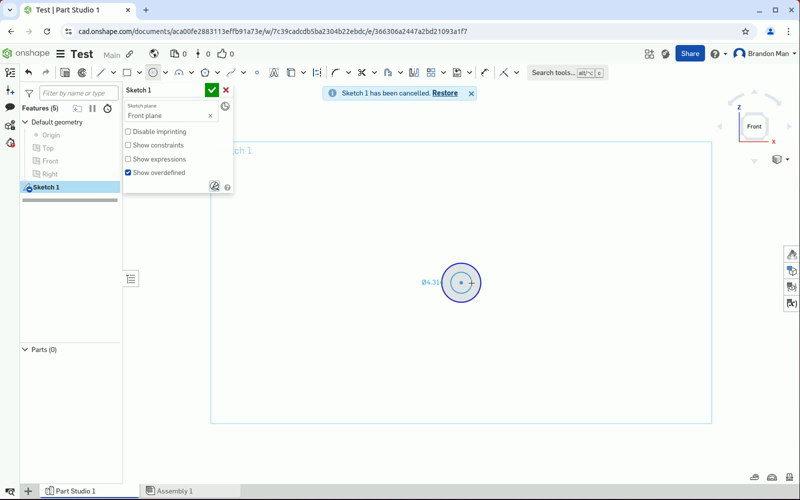
click(471, 282)
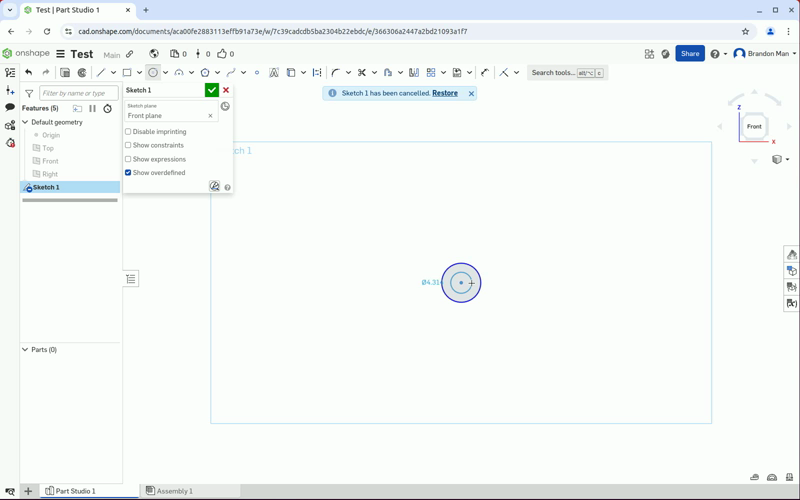
key(esc)
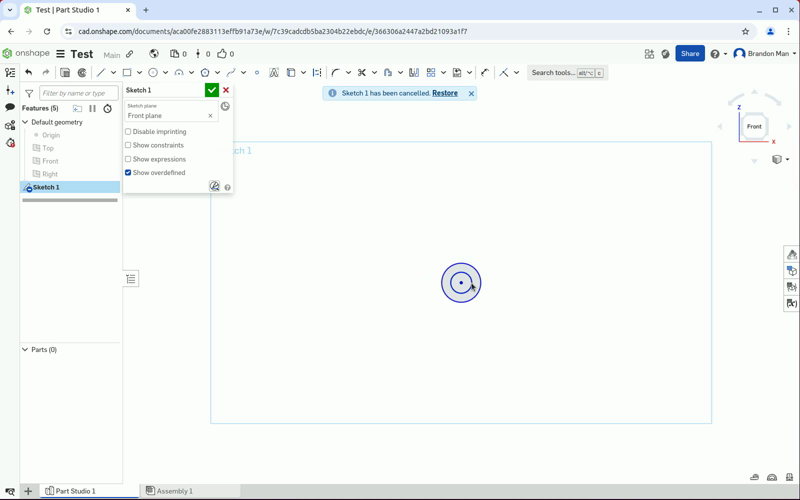
mouse_move(446, 291)
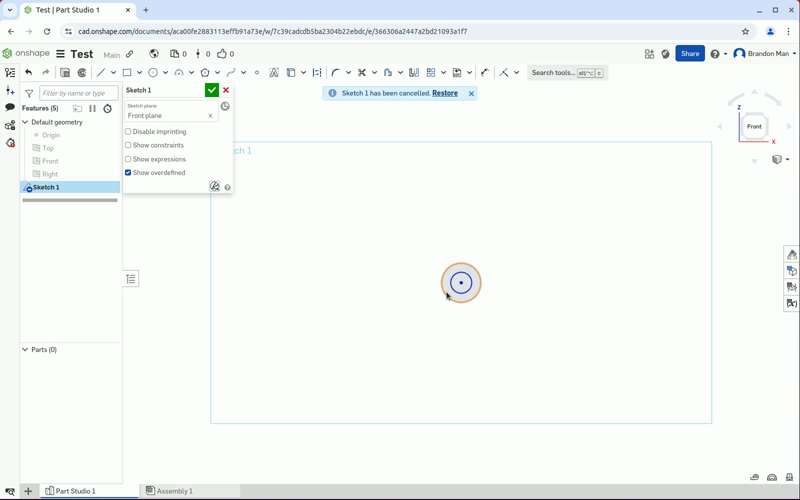
scroll(6)
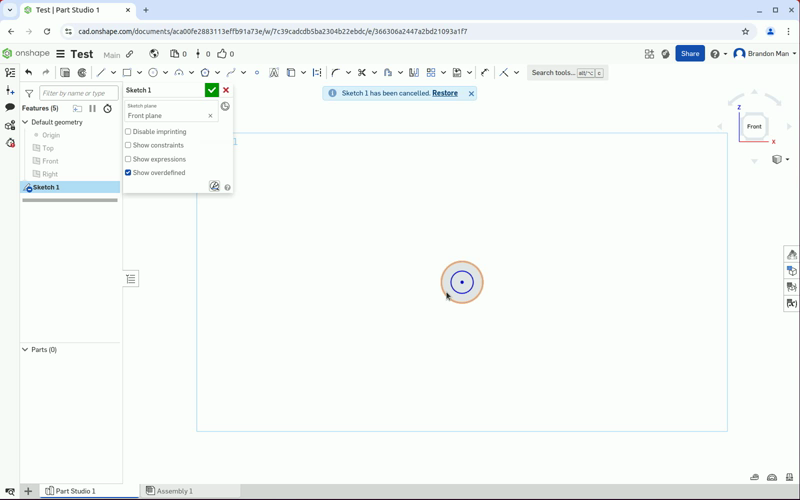
scroll(6)
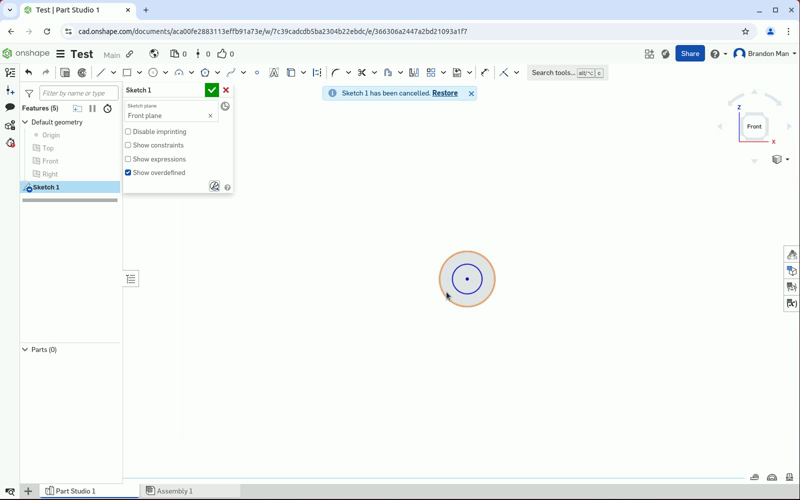
scroll(6)
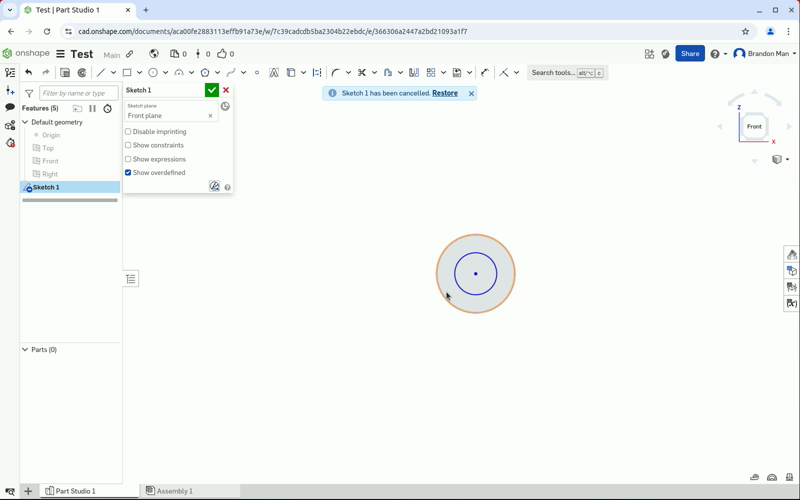
scroll(6)
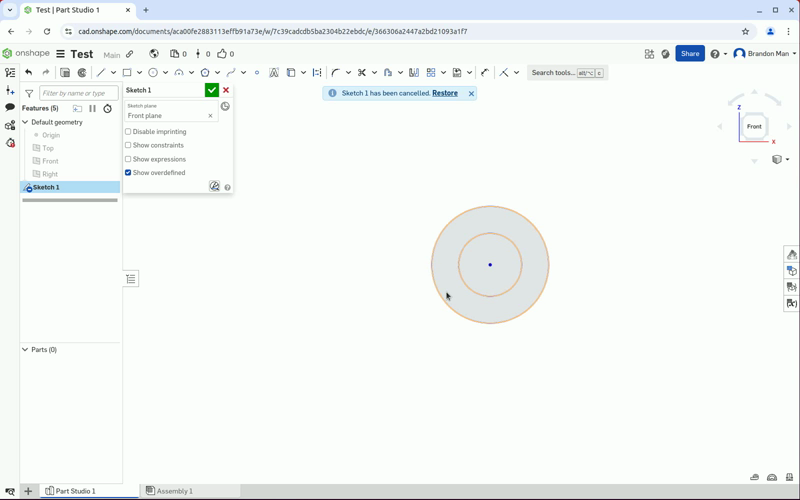
scroll(6)
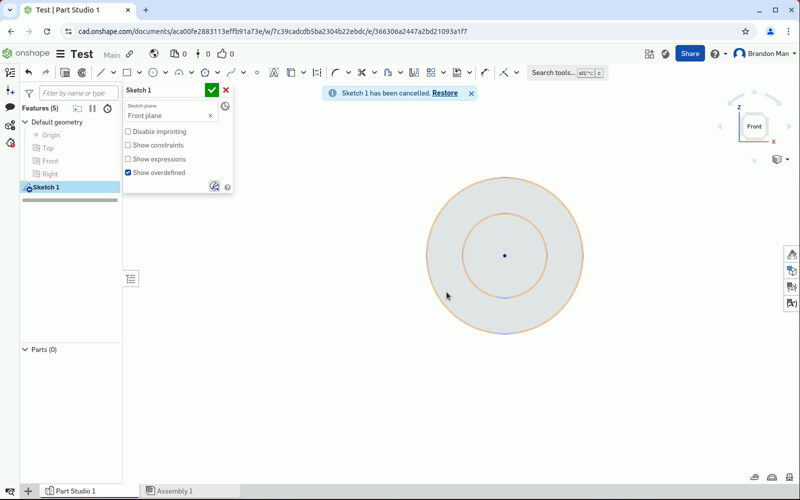
scroll(6)
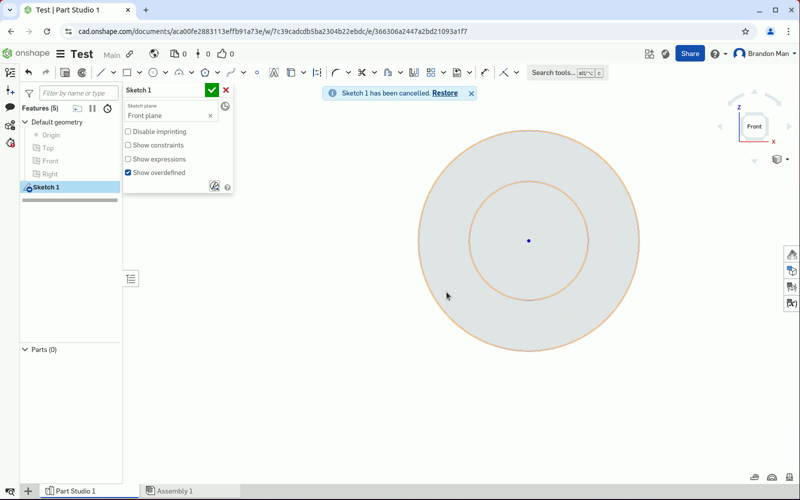
scroll(6)
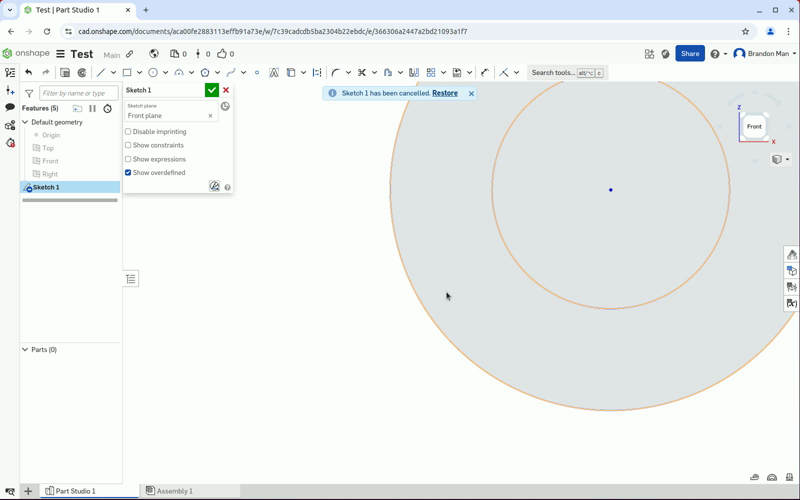
click(446, 291)
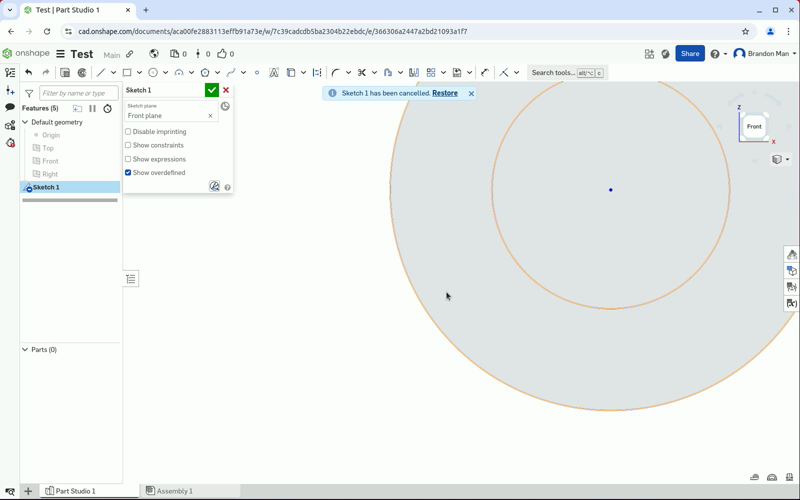
scroll(-6)
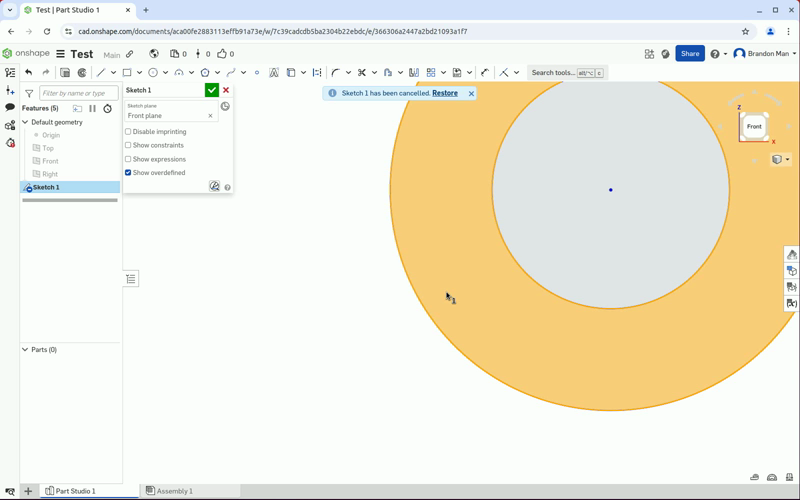
scroll(-6)
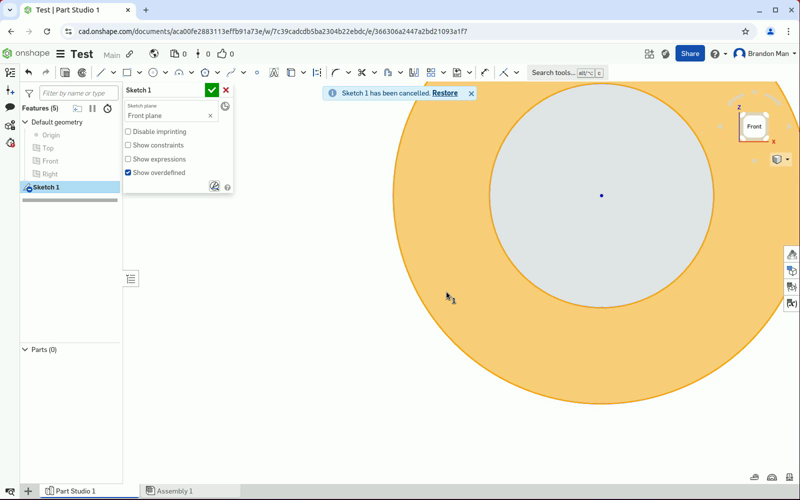
scroll(-6)
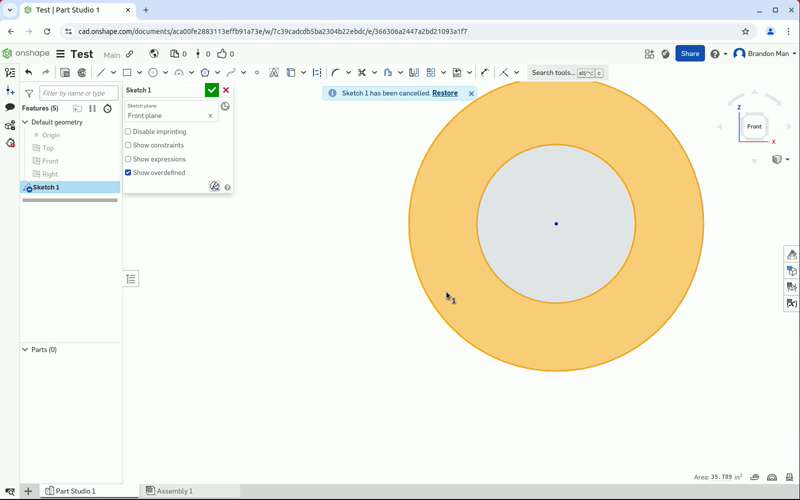
scroll(-6)
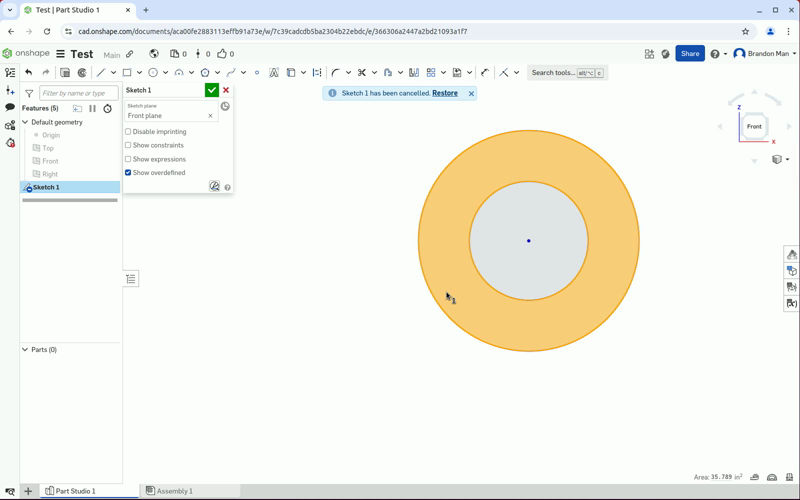
scroll(-6)
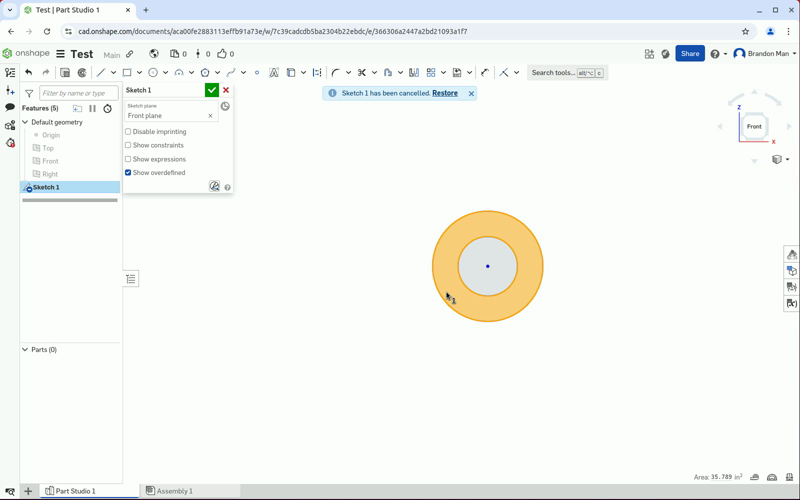
scroll(-6)
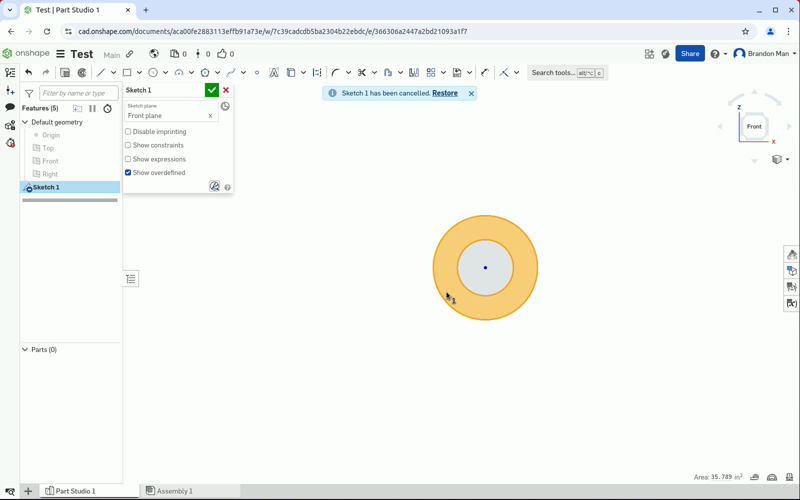
scroll(-6)
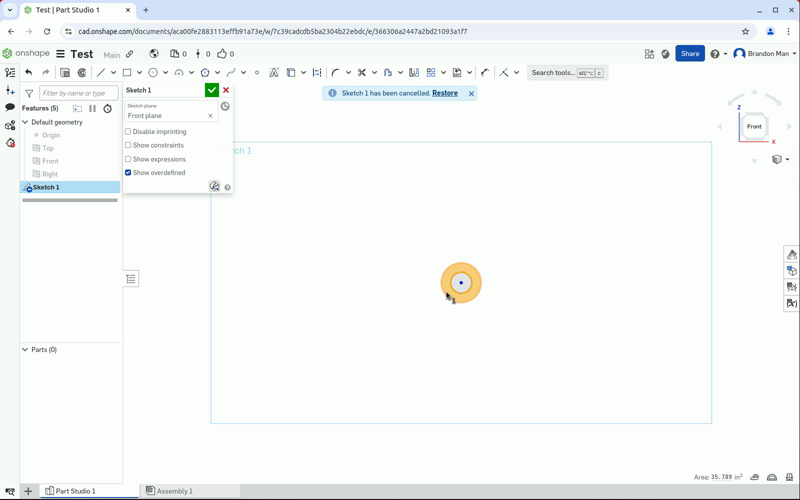
mouse_move(73, 352)
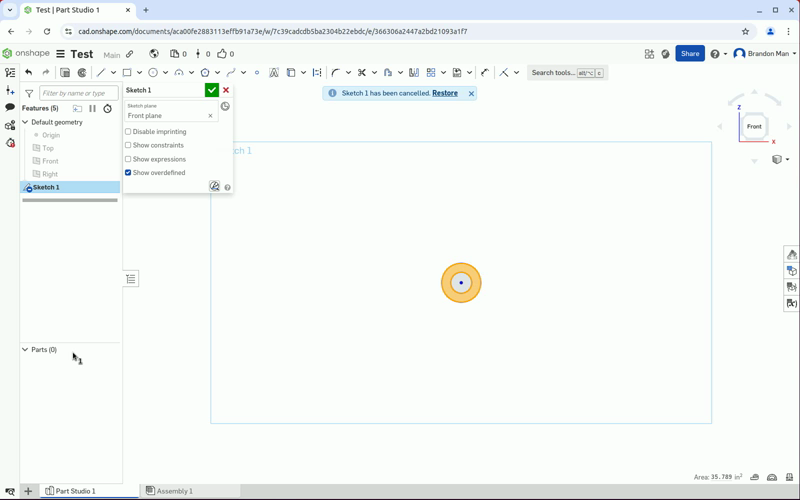
key(shift+y)
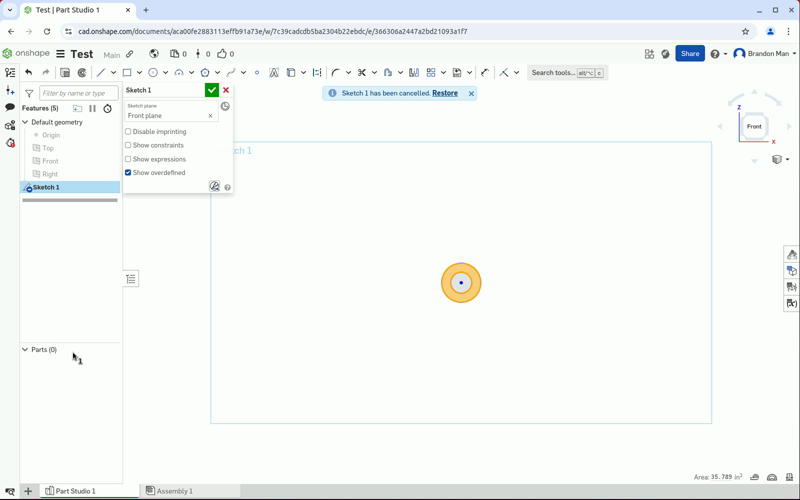
key(shift+e)
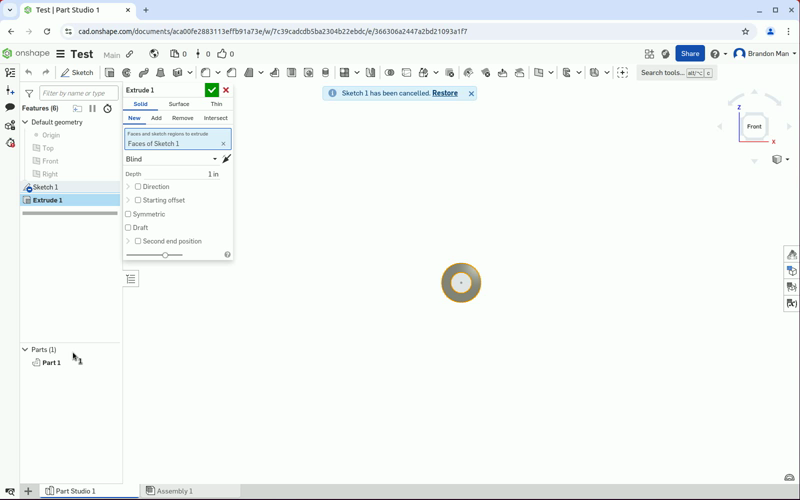
mouse_move(143, 106)
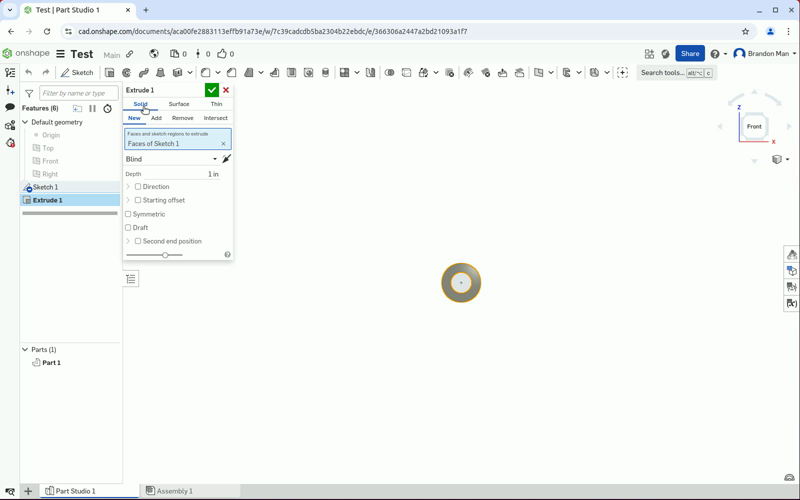
click(143, 106)
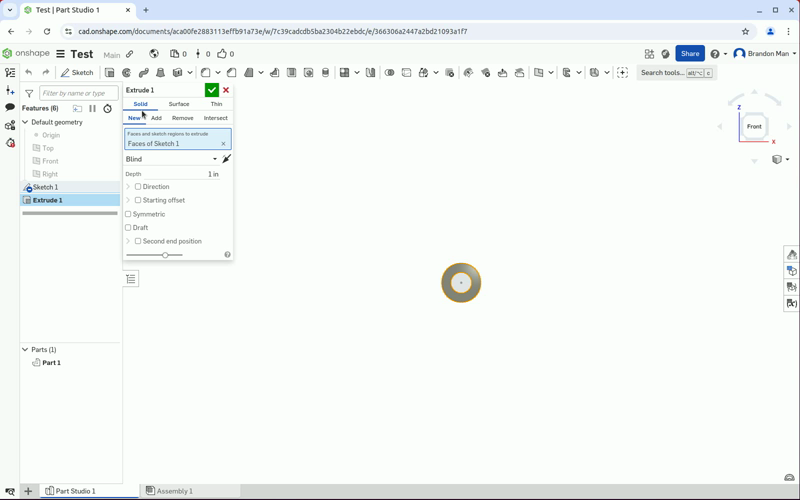
mouse_move(137, 120)
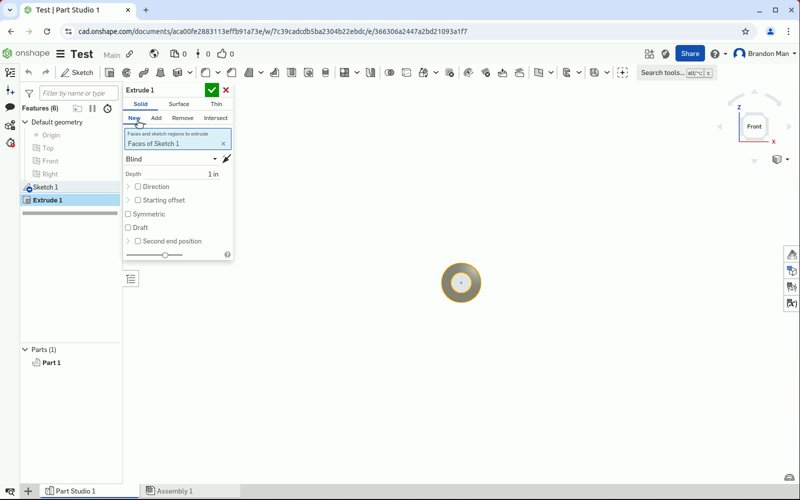
click(137, 120)
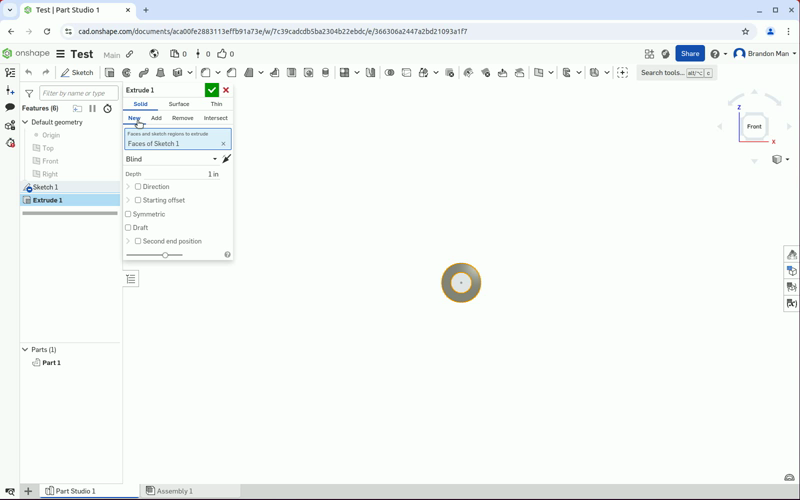
key(tab, 4)
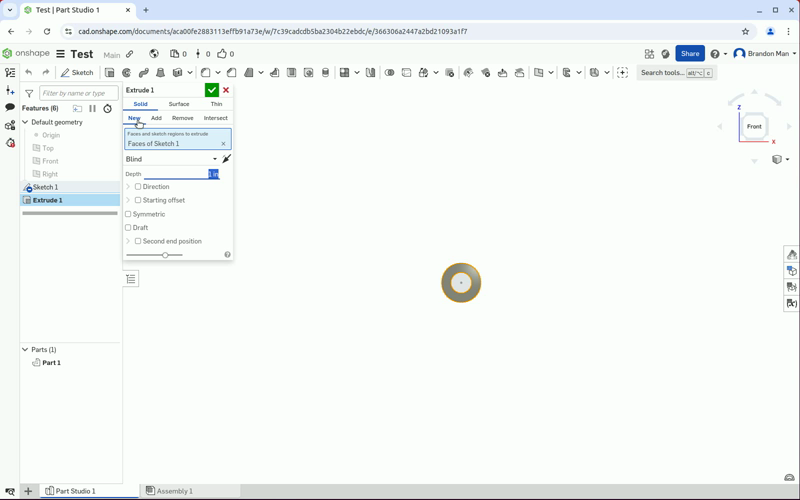
text(2.648)
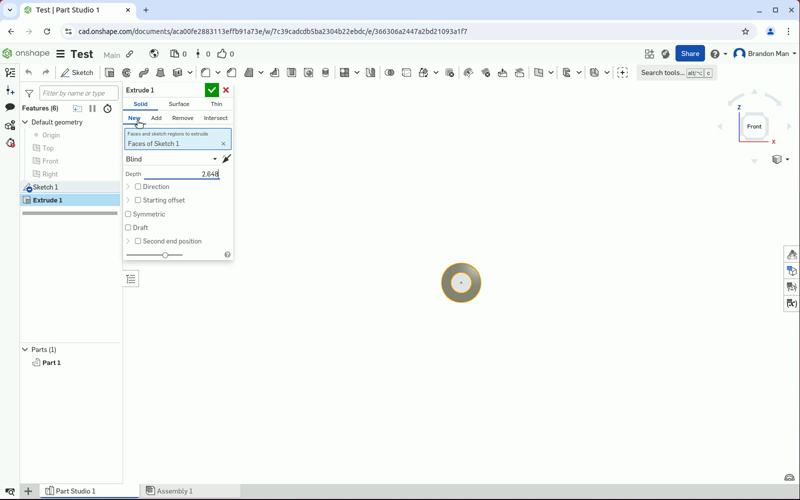
key(enter)
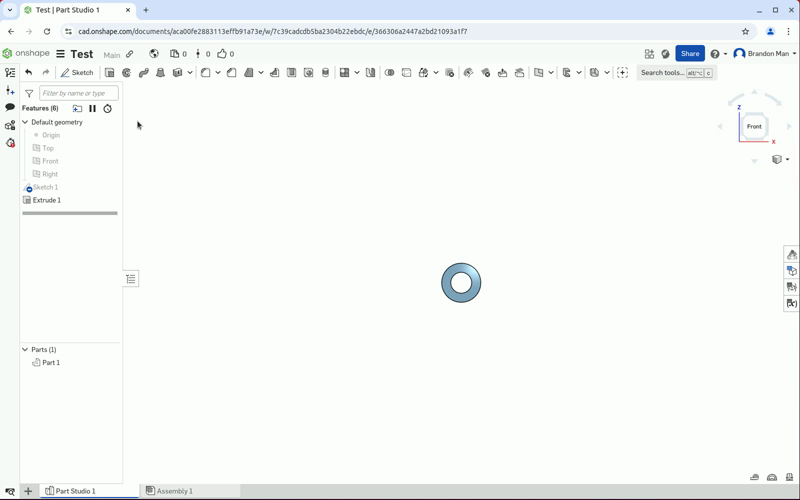
key(shift+h)
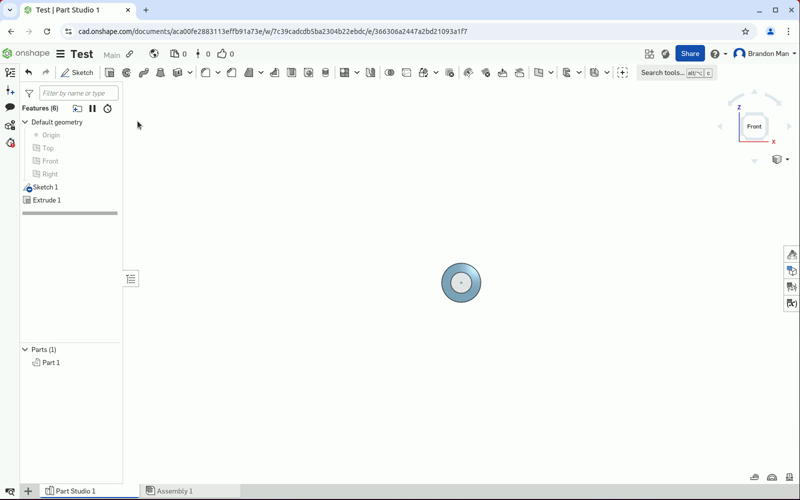
key(shift+h)
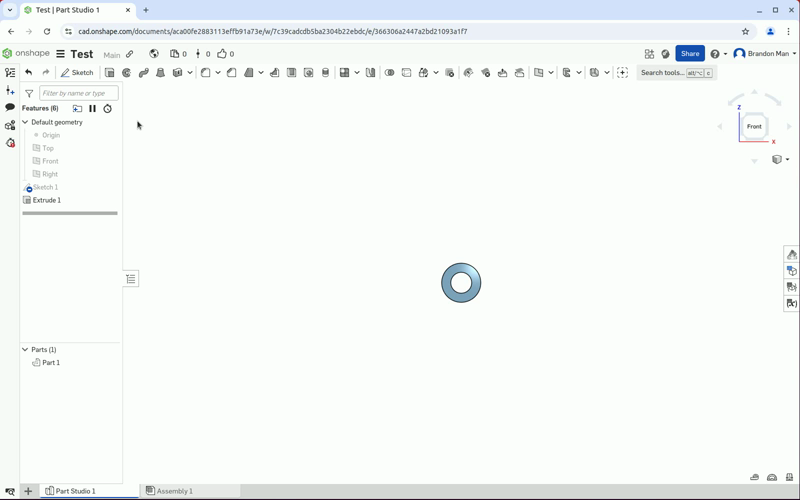
mouse_move(73, 189)
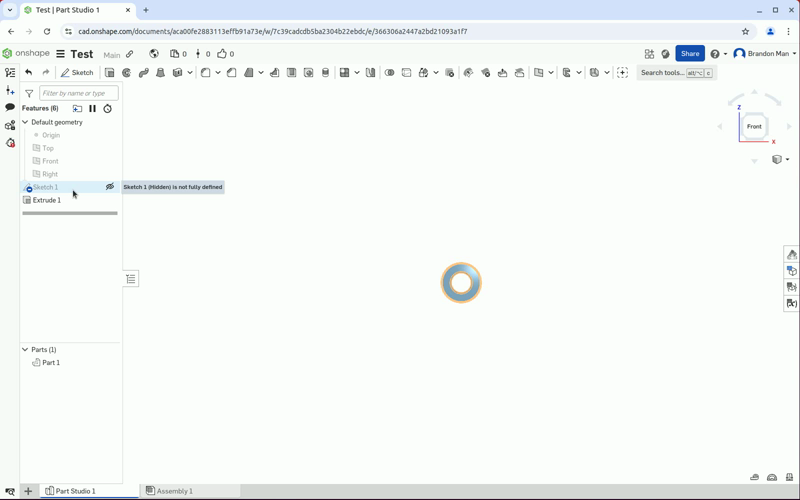
click(73, 189)
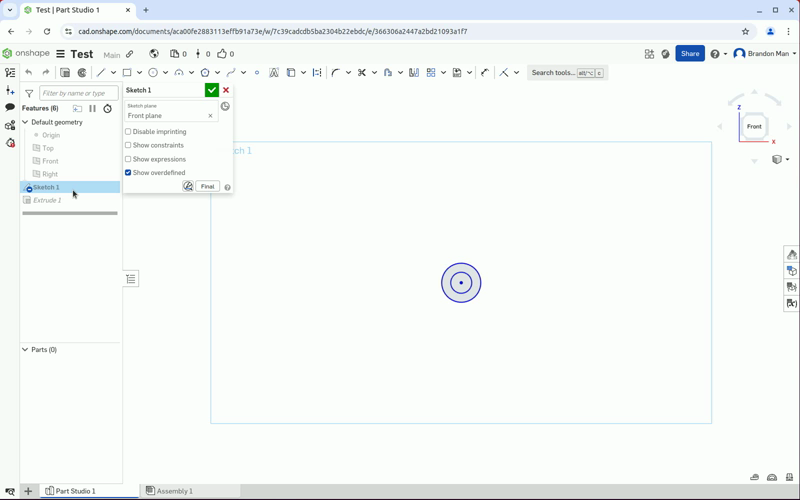
mouse_move(229, 92)
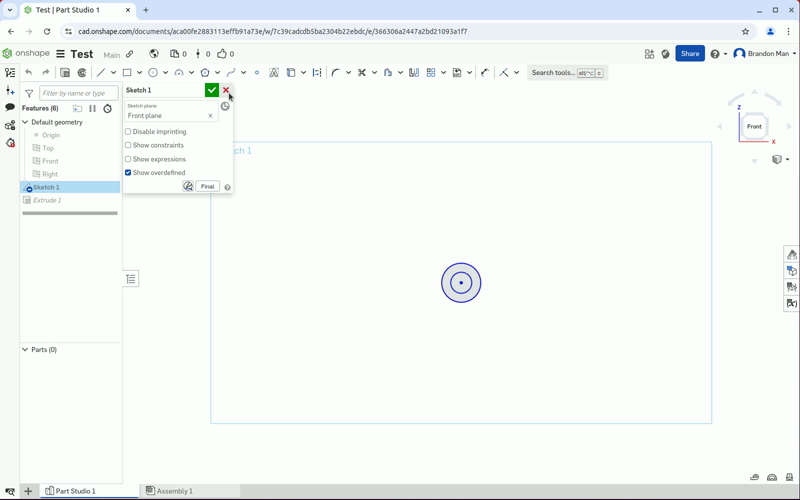
click(229, 92)
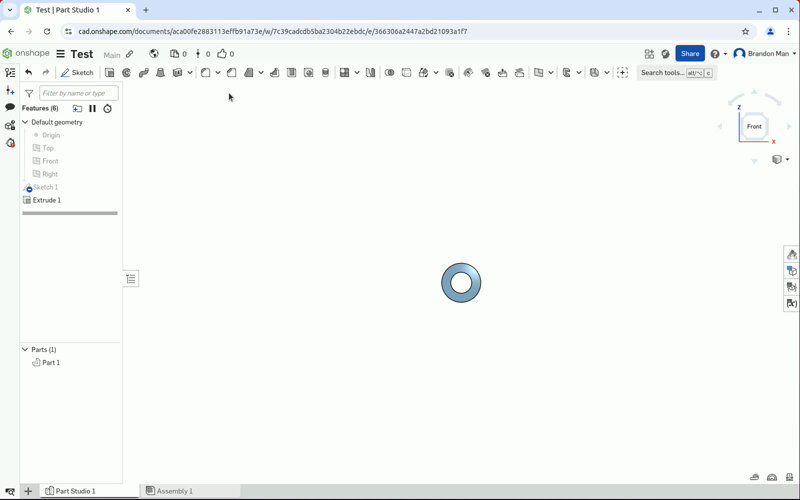
mouse_move(541, 75)
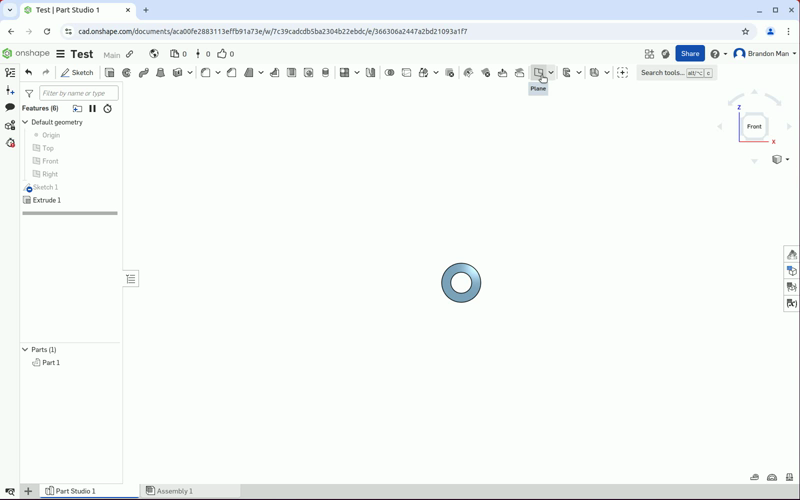
click(541, 75)
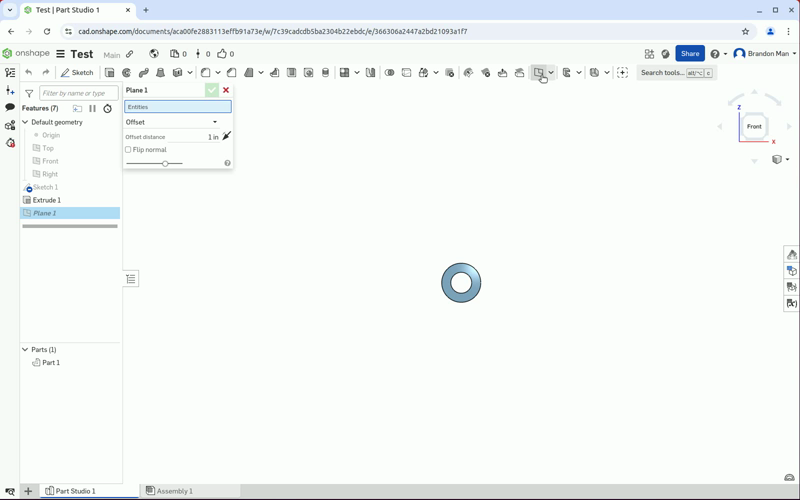
mouse_move(73, 163)
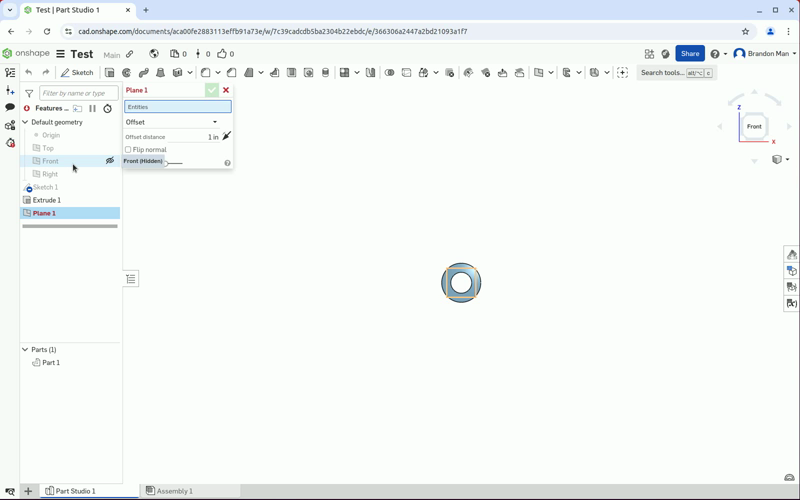
click(73, 163)
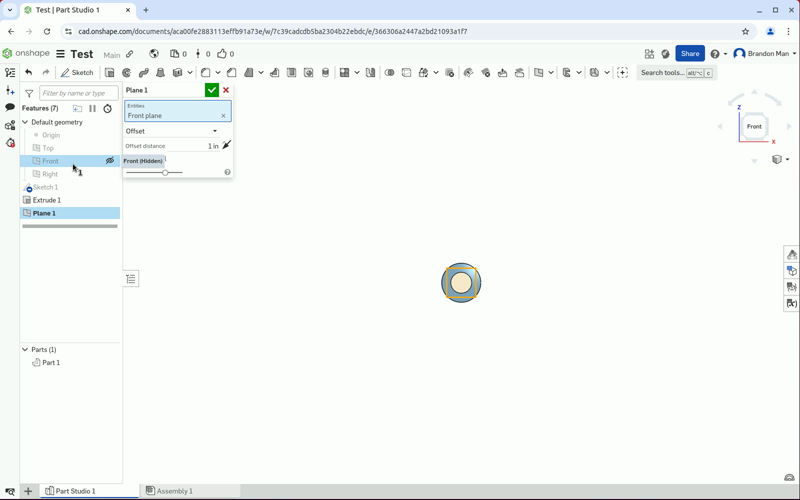
key(tab, 2)
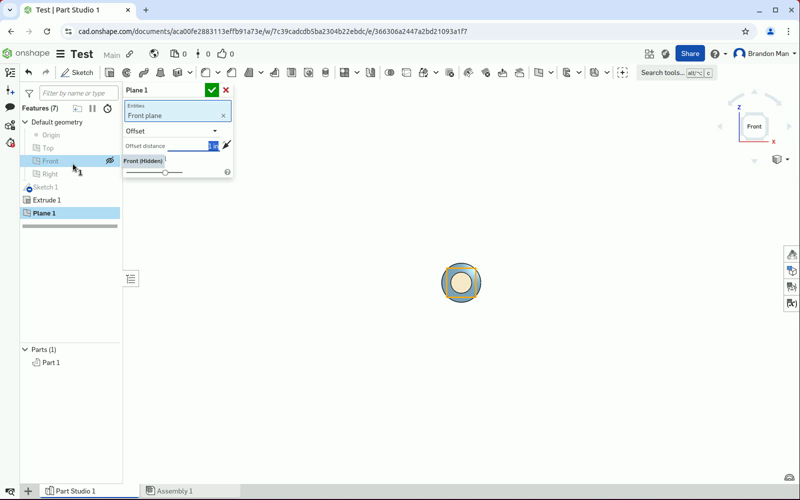
text(2.65)
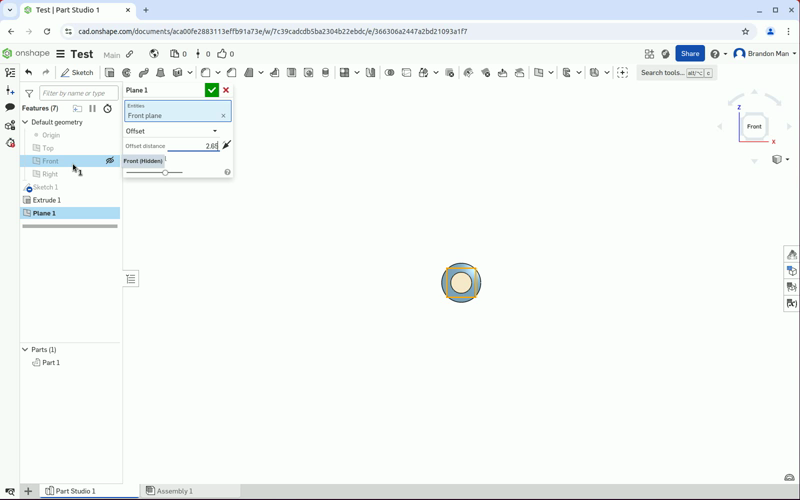
key(enter, 2)
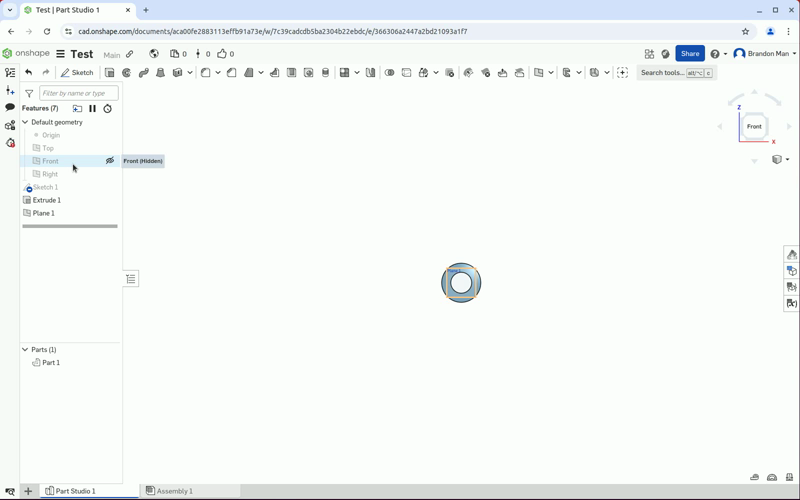
key(shift+s)
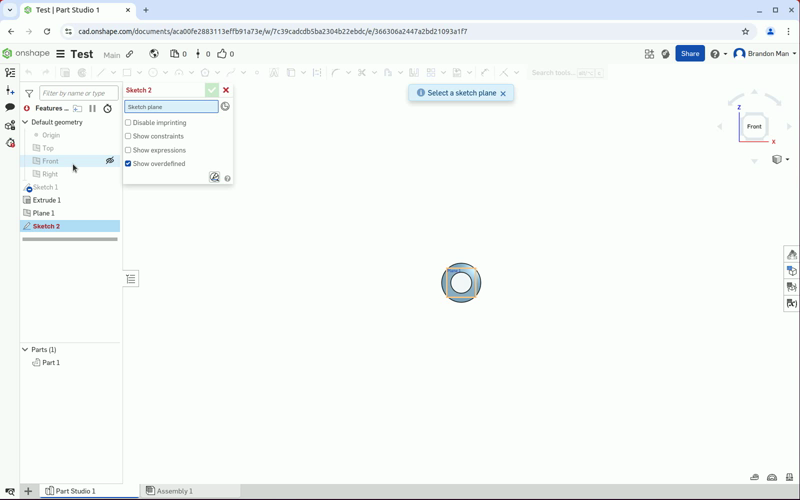
mouse_move(73, 215)
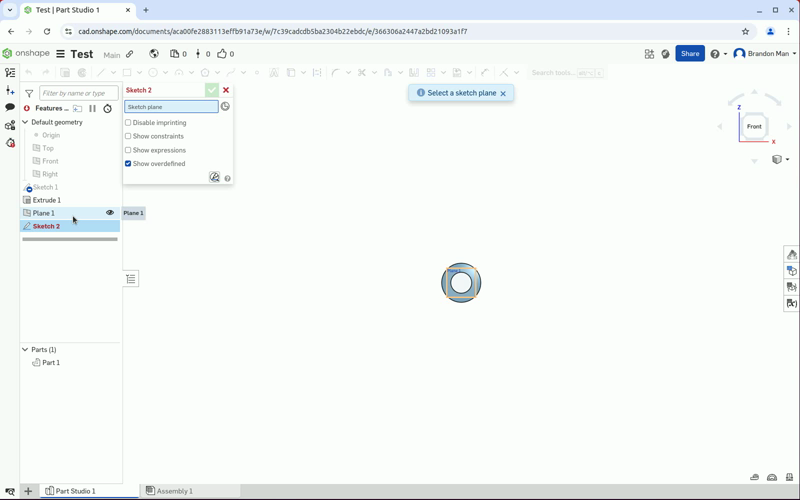
click(73, 215)
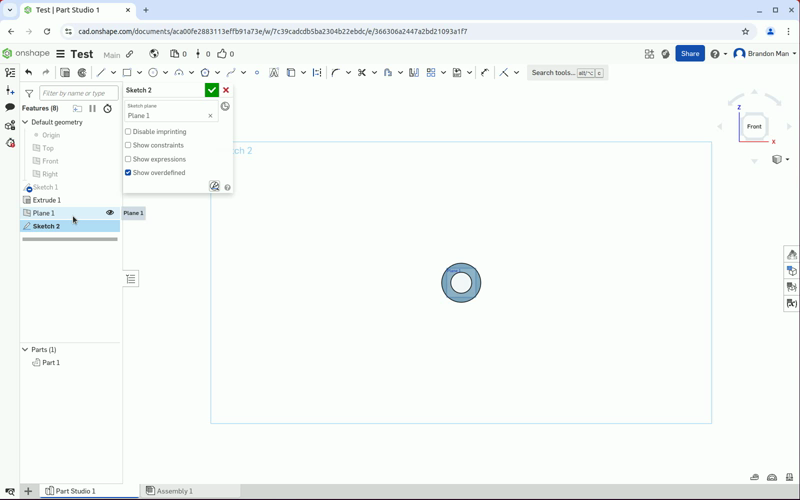
mouse_move(73, 352)
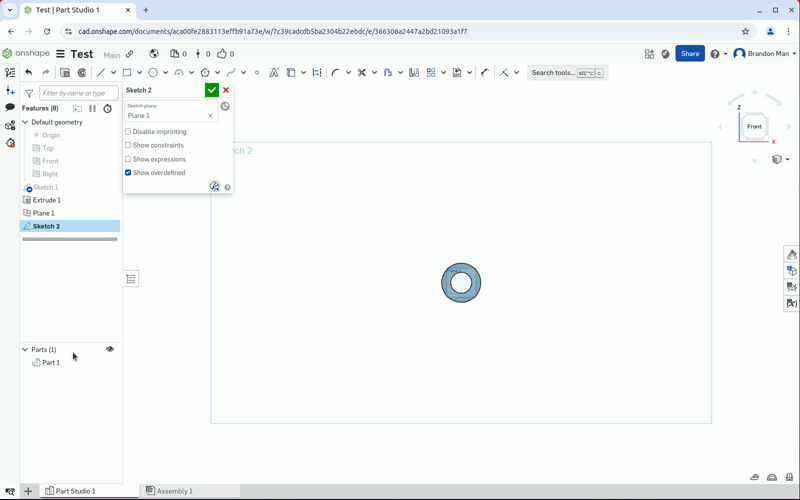
key(y)
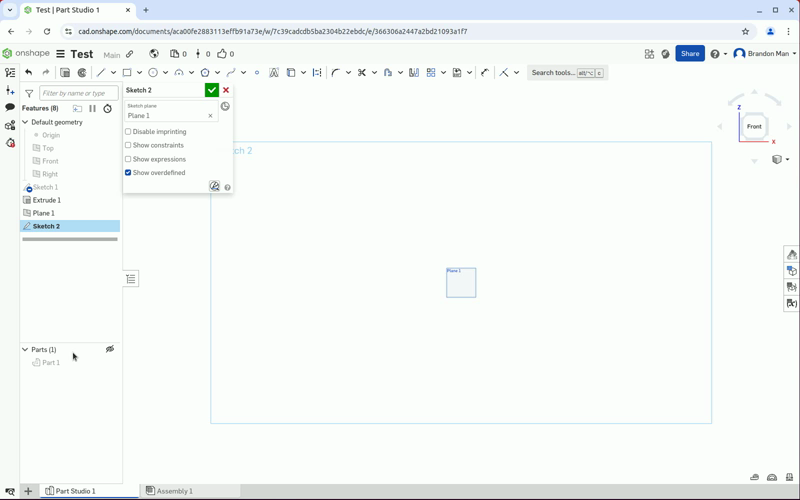
key(c)
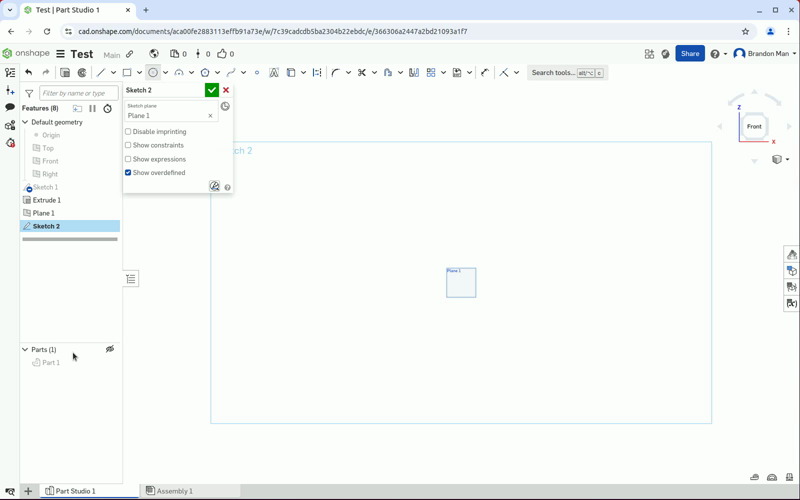
key_down(shift)
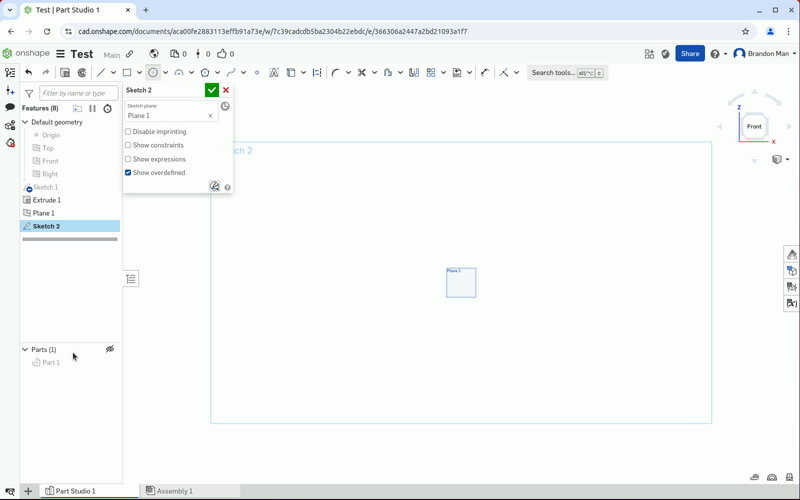
mouse_move(461, 282)
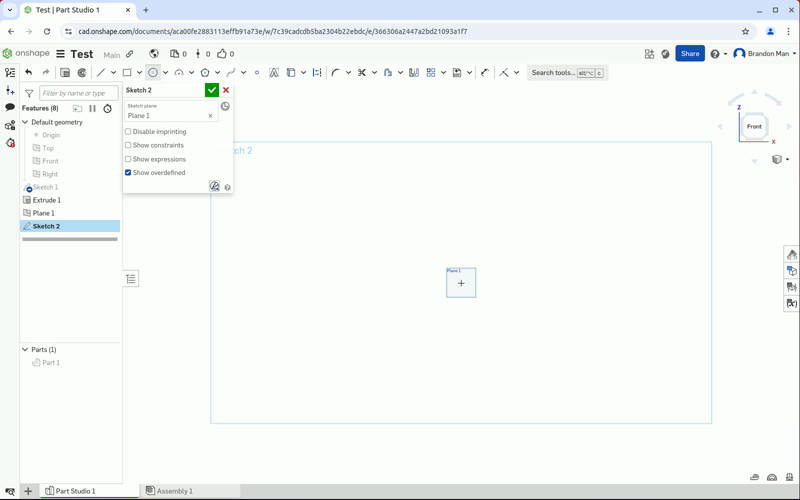
click(461, 282)
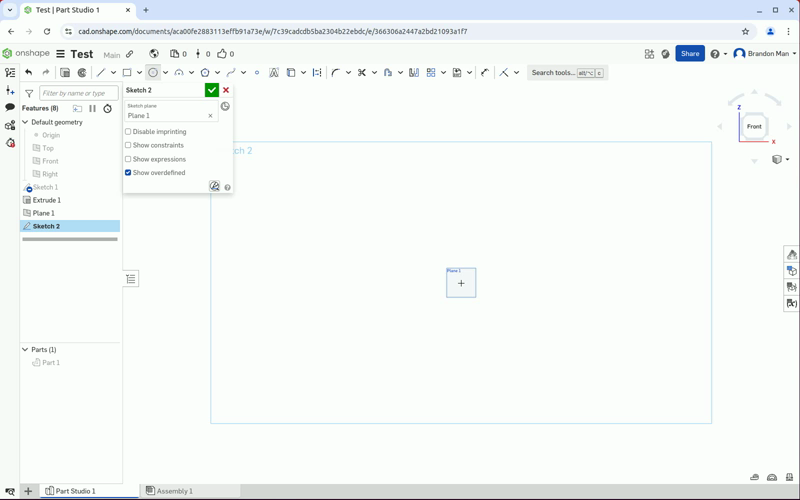
key_up(shift)
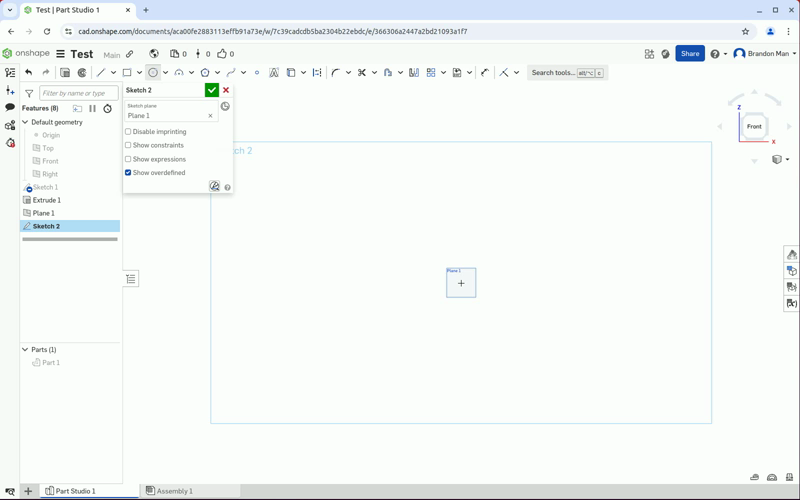
mouse_move(479, 282)
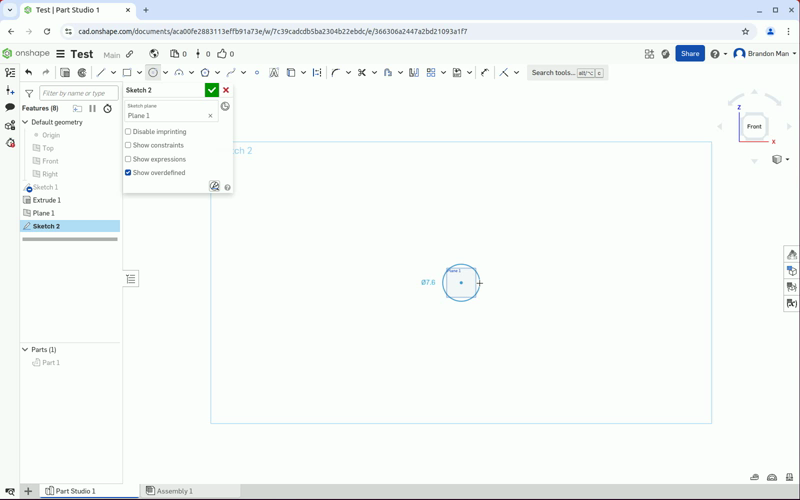
click(479, 282)
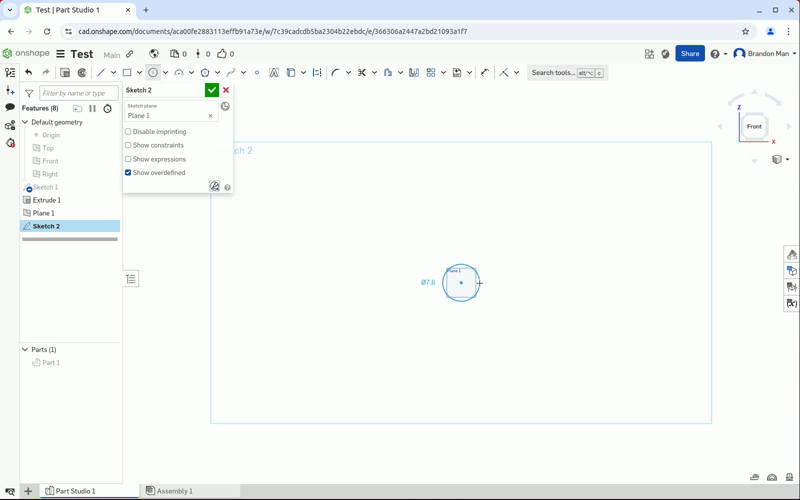
key(esc)
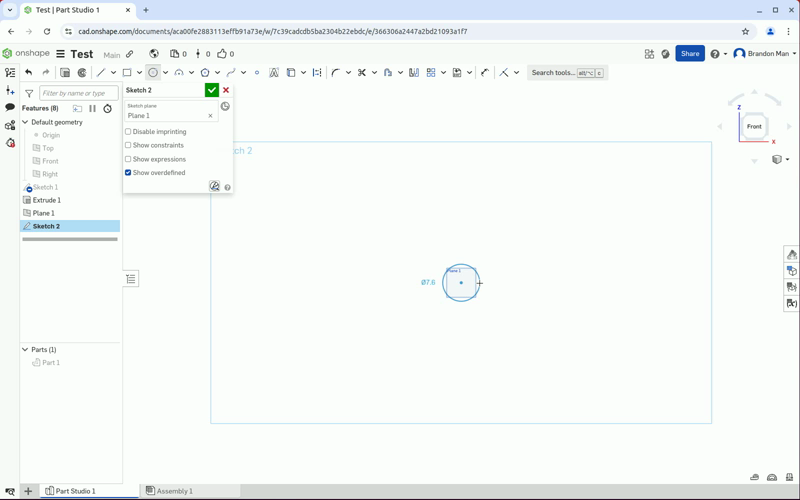
key(c)
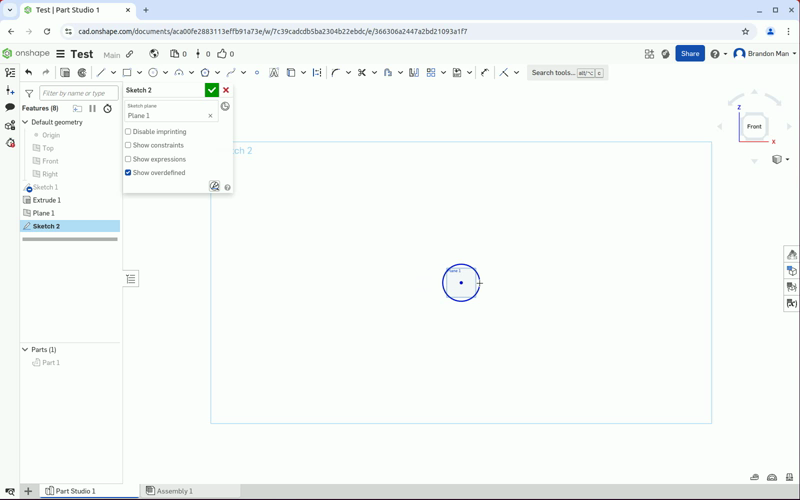
key_down(shift)
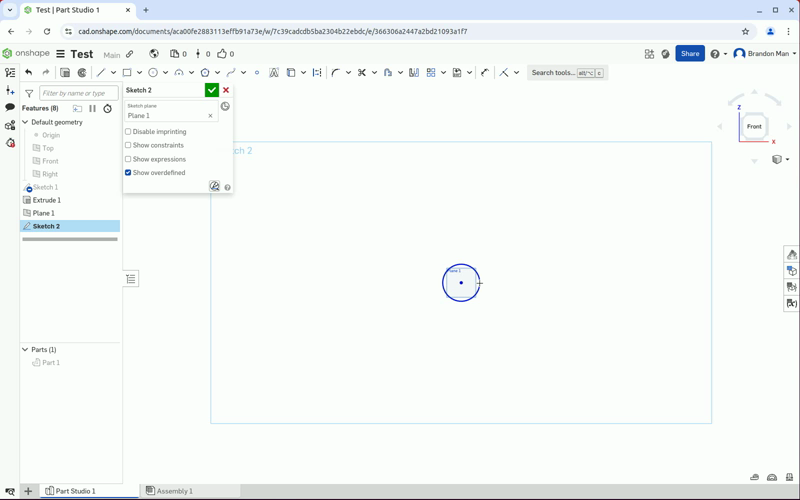
mouse_move(461, 282)
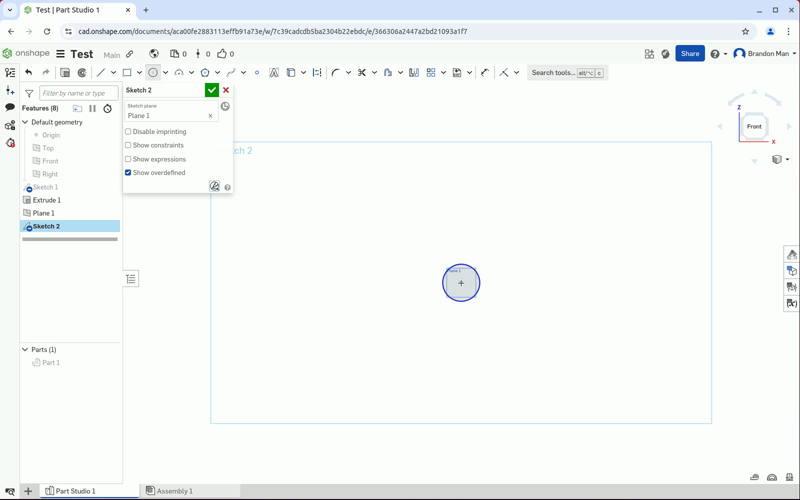
click(461, 282)
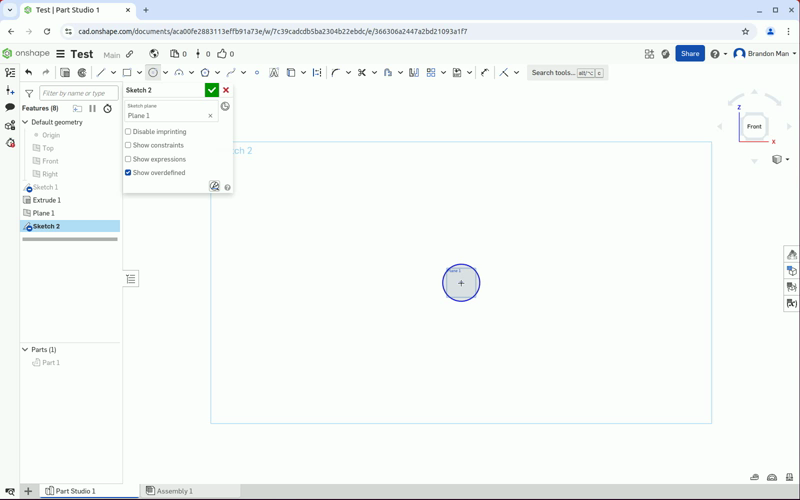
key_up(shift)
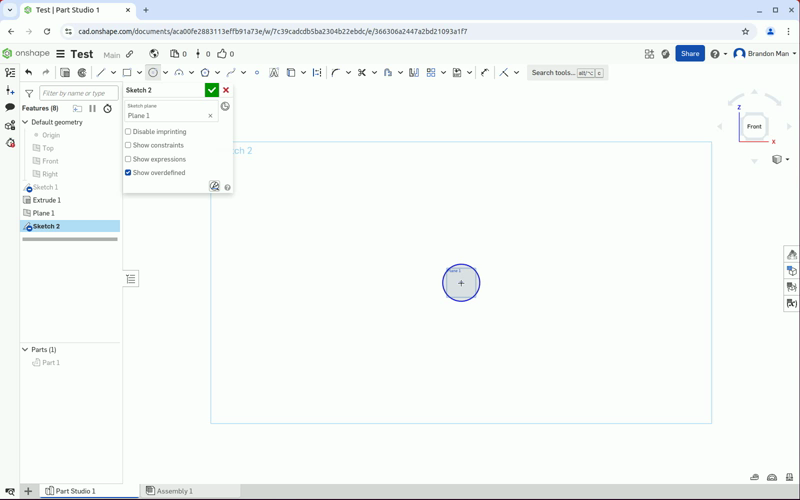
mouse_move(471, 282)
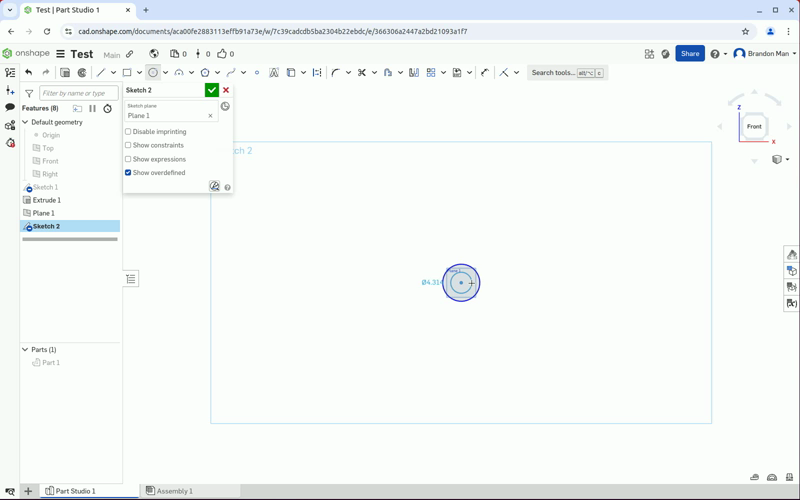
click(471, 282)
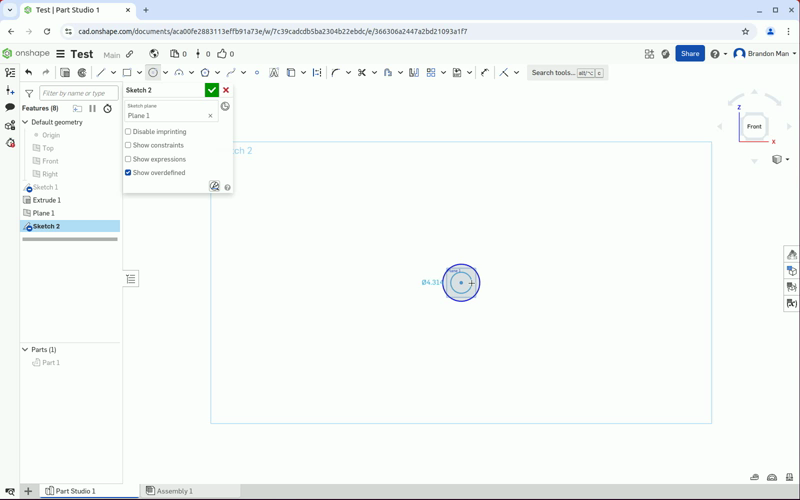
key(esc)
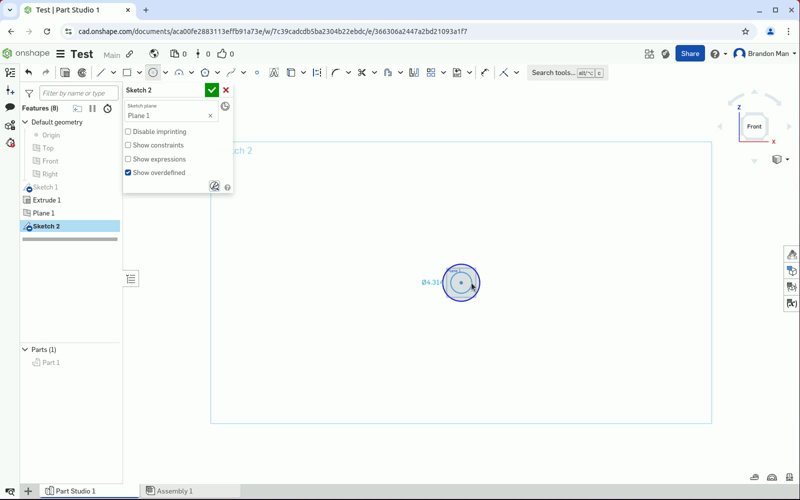
mouse_move(450, 270)
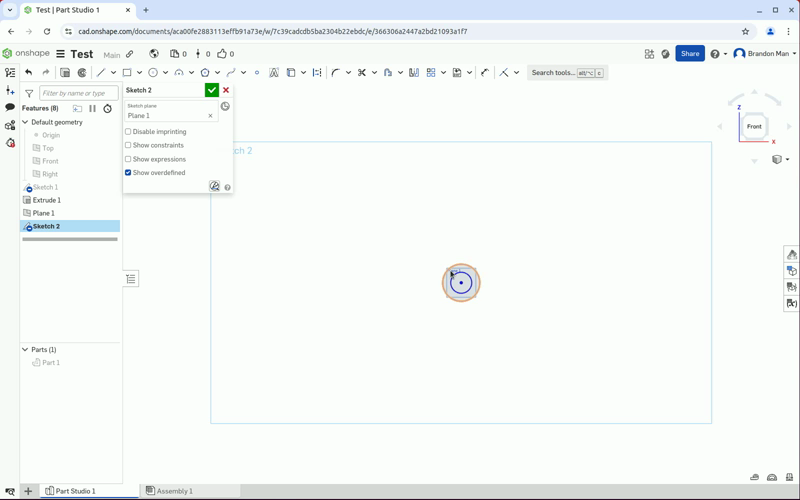
scroll(6)
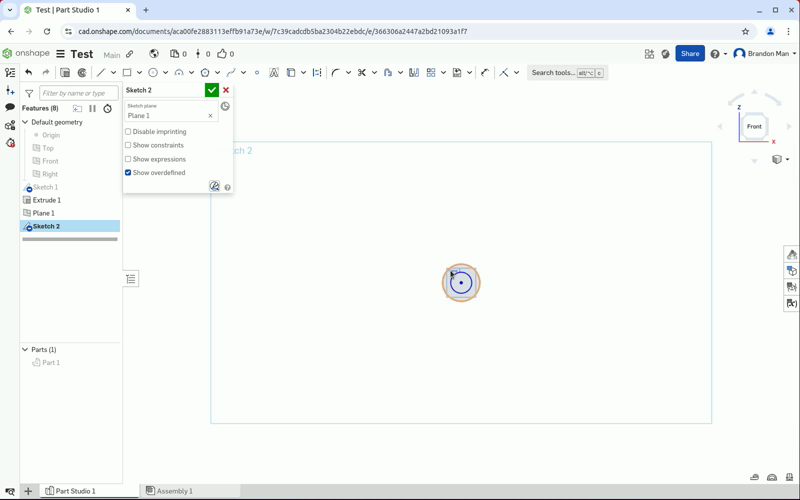
scroll(6)
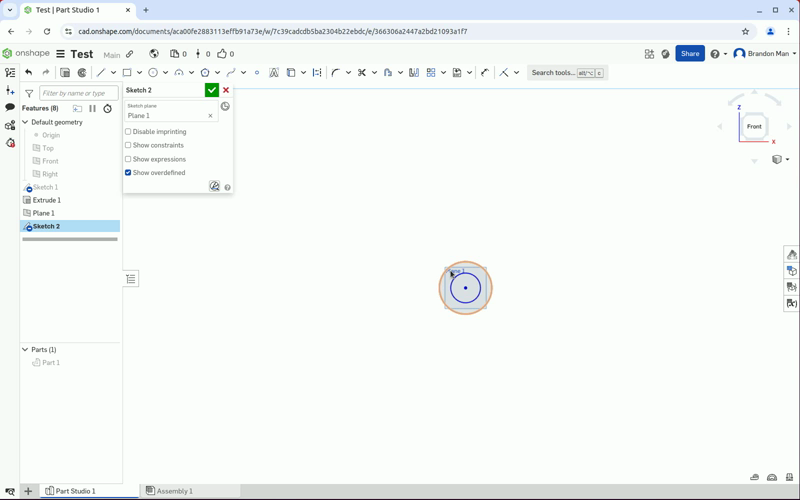
scroll(6)
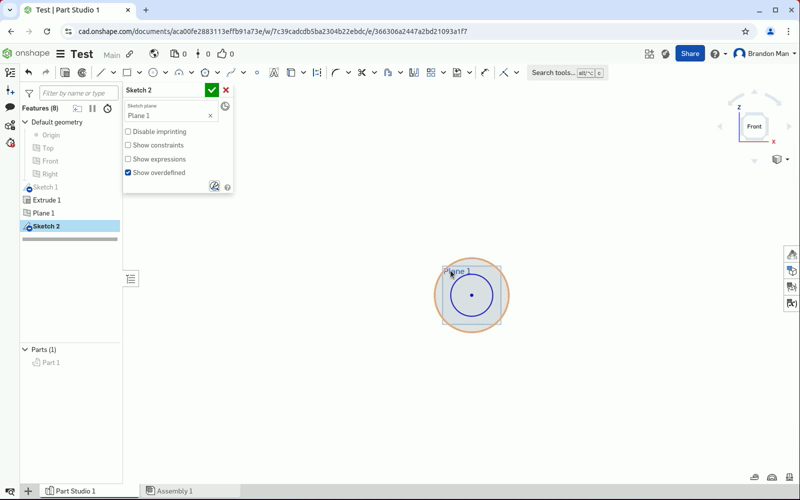
scroll(6)
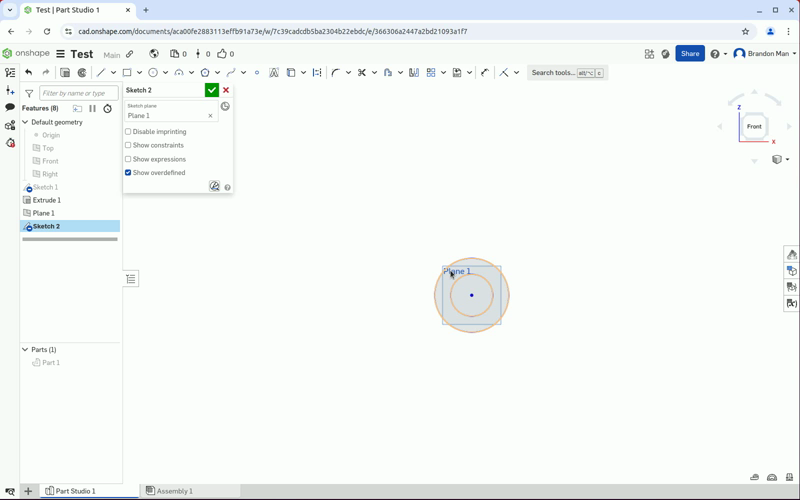
scroll(6)
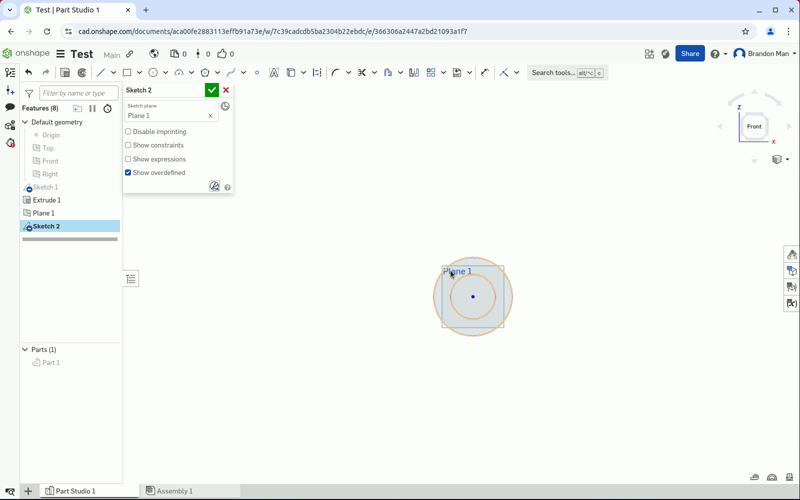
scroll(6)
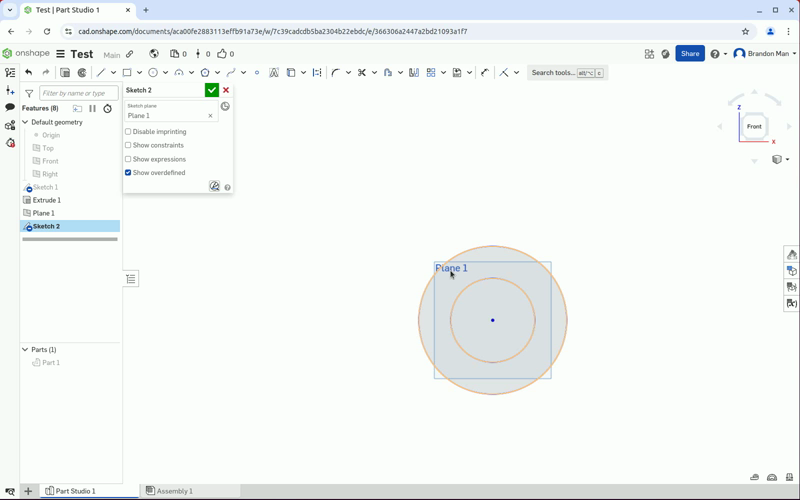
scroll(6)
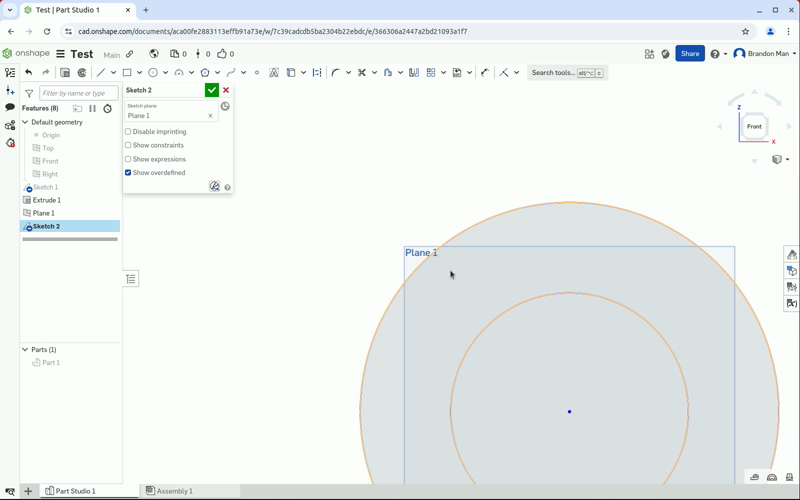
click(450, 270)
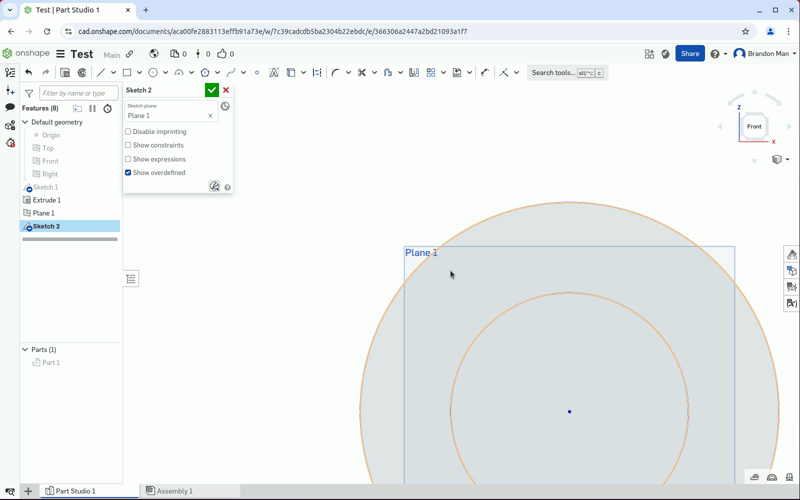
scroll(-6)
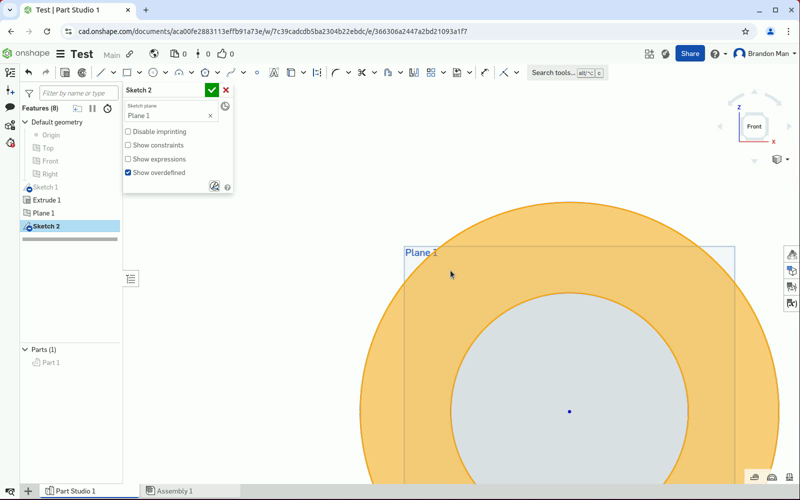
scroll(-6)
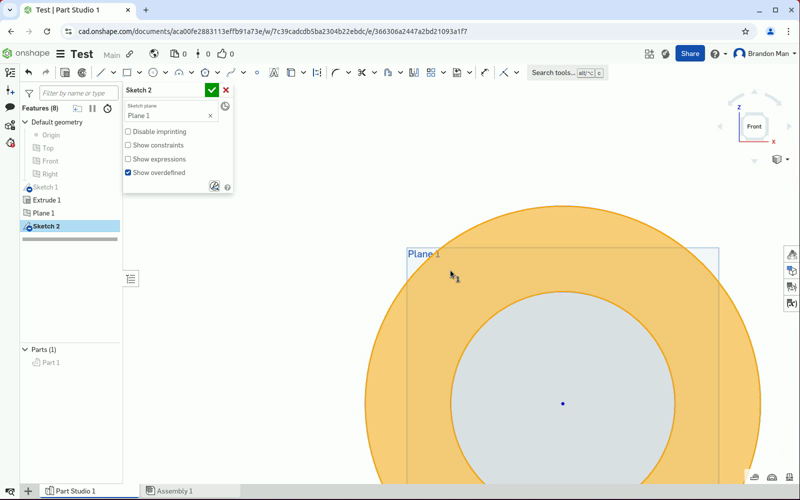
scroll(-6)
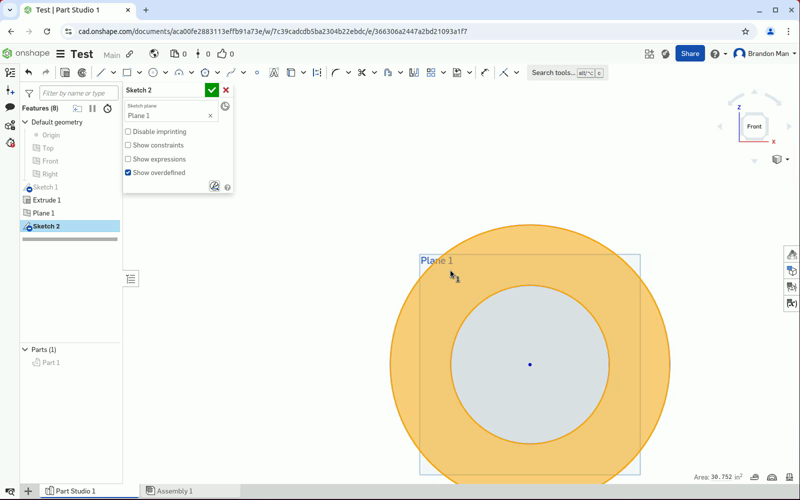
scroll(-6)
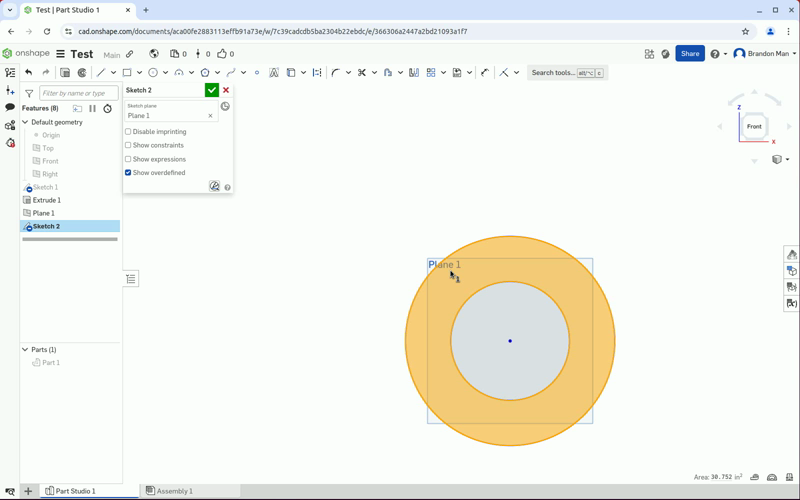
scroll(-6)
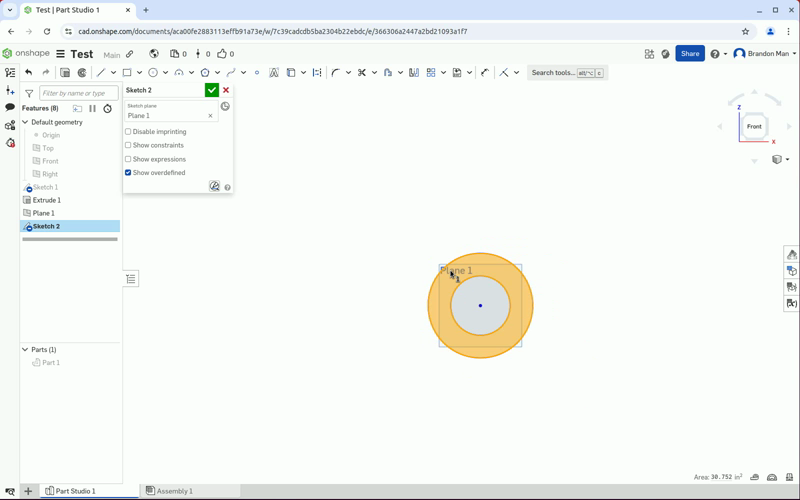
scroll(-6)
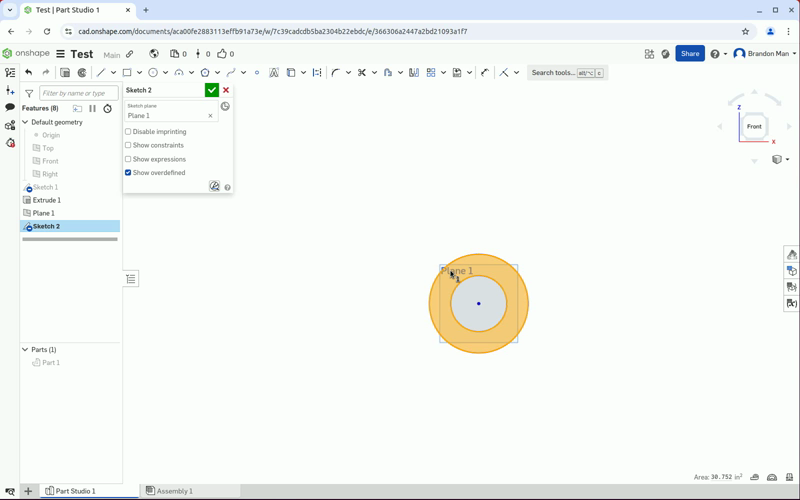
scroll(-6)
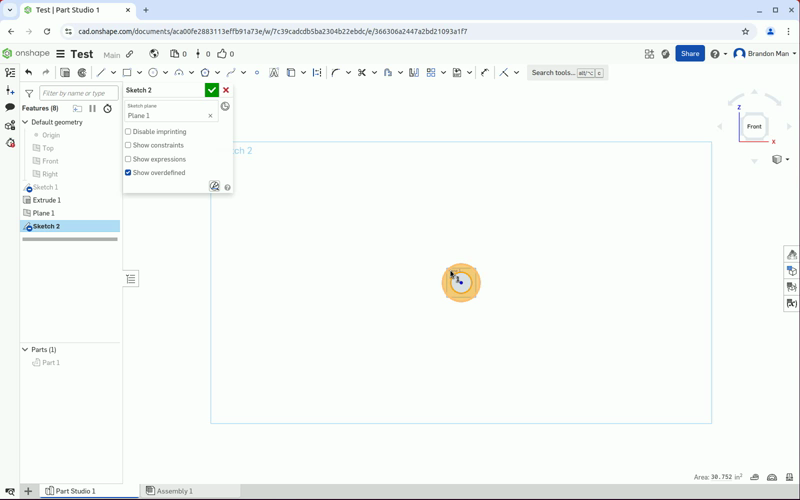
mouse_move(73, 352)
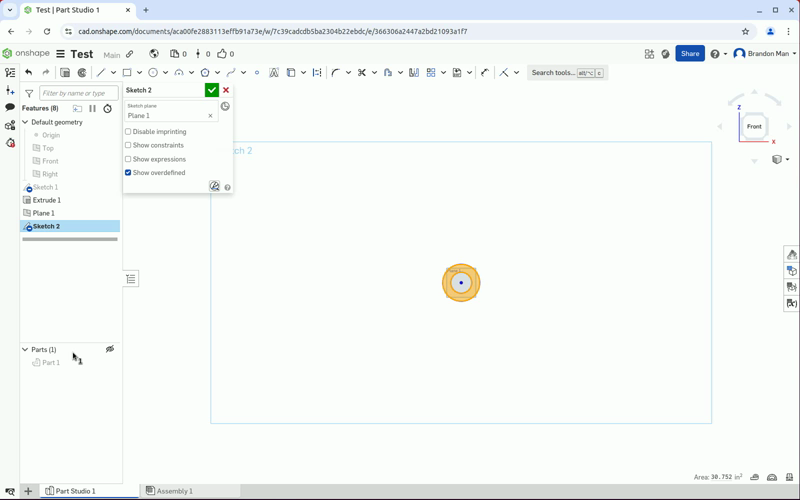
key(shift+y)
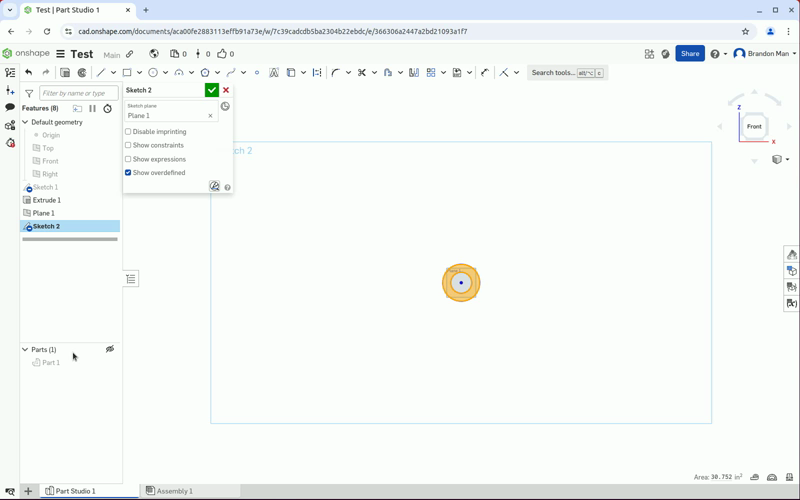
key(shift+e)
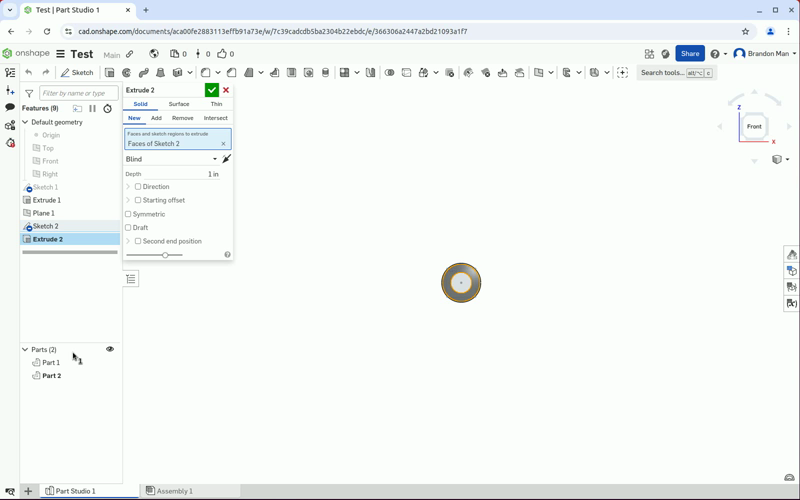
mouse_move(143, 106)
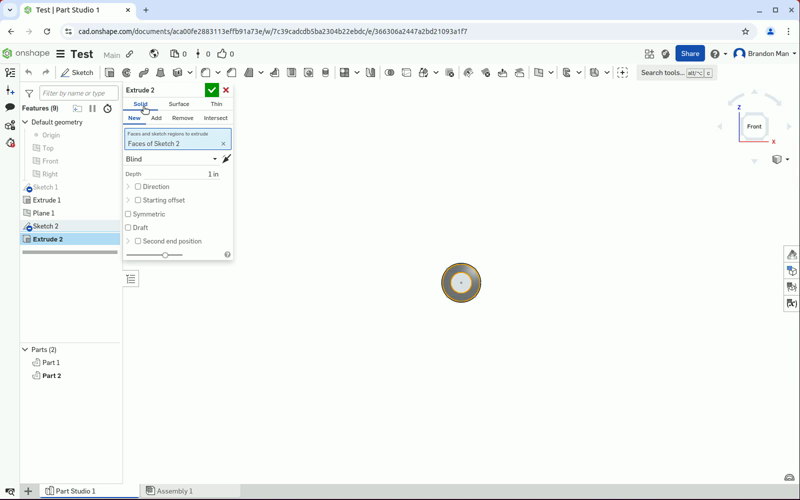
click(143, 106)
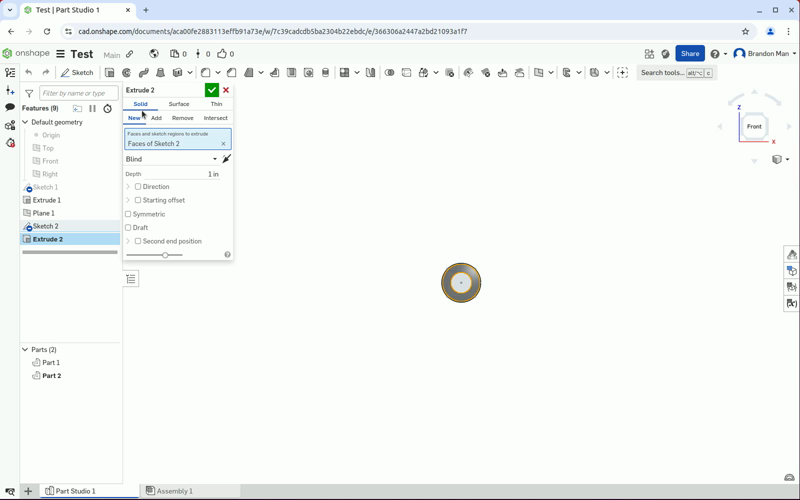
mouse_move(137, 120)
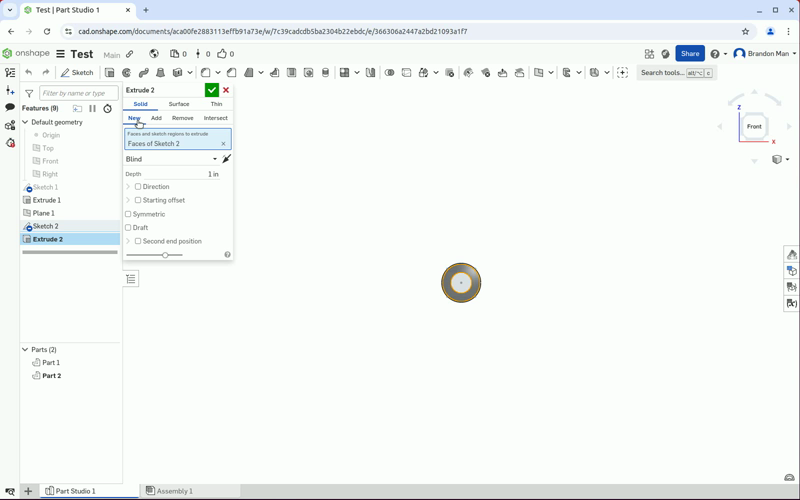
click(137, 120)
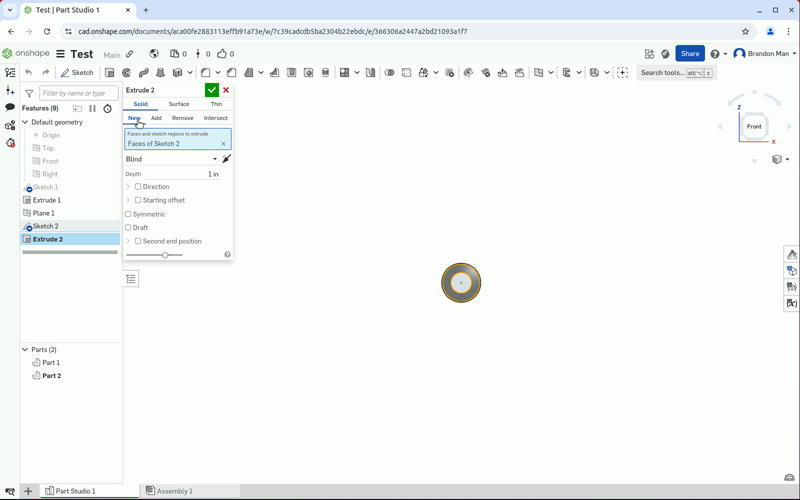
key(tab, 4)
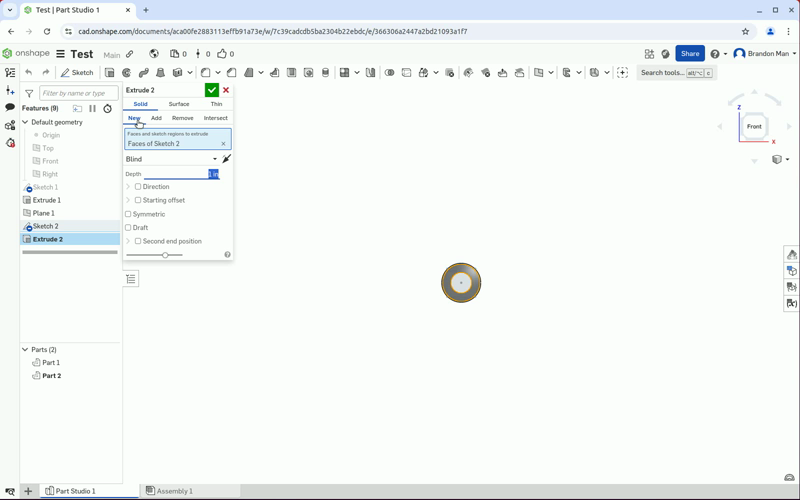
text(0.481)
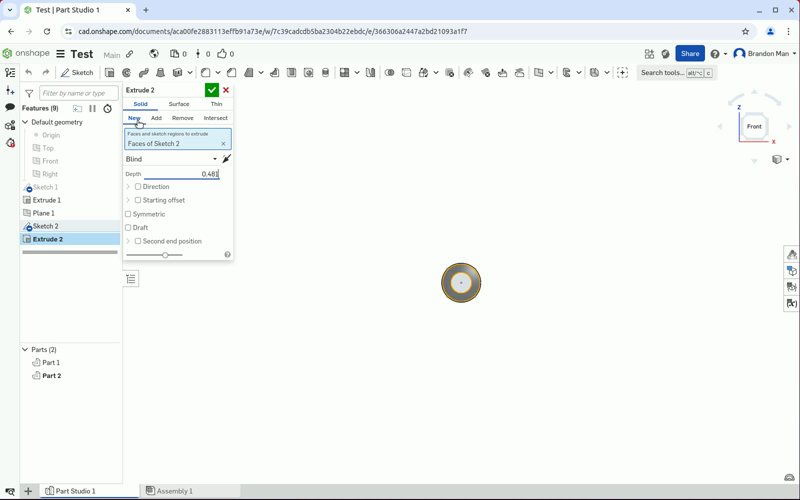
key(enter)
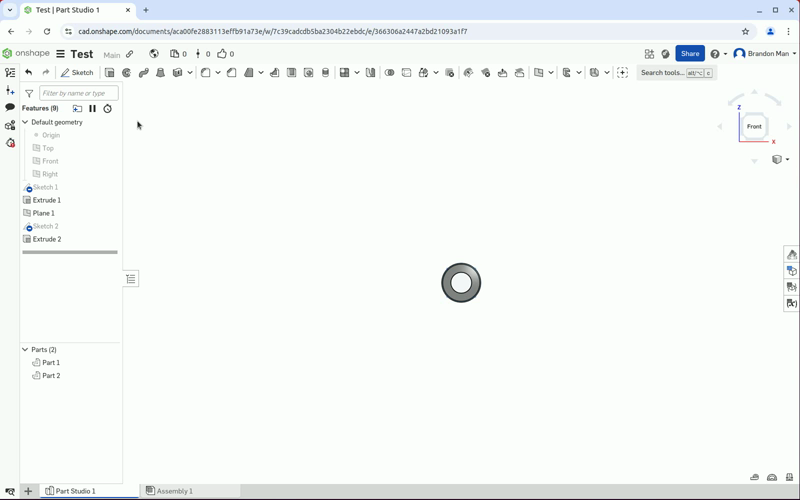
key(shift+h)
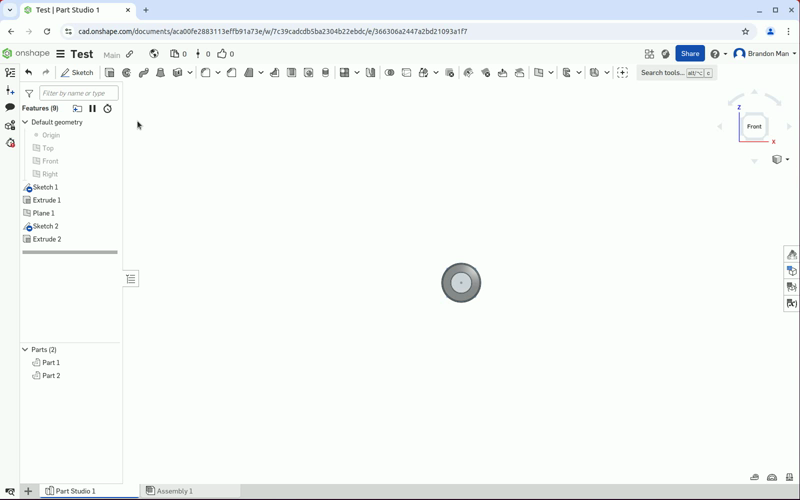
key(shift+h)
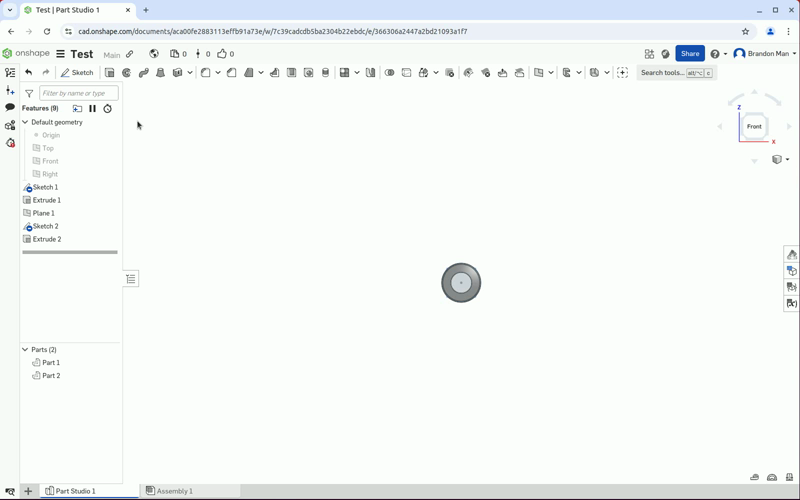
key(shift+7)
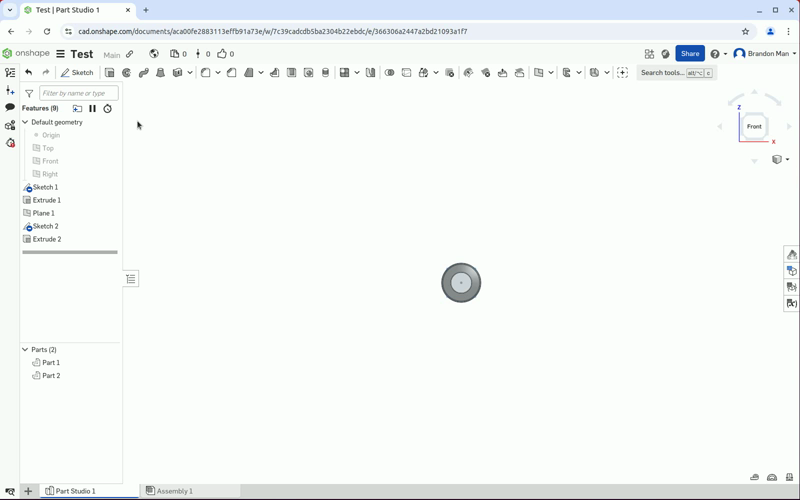
key(left, 2)
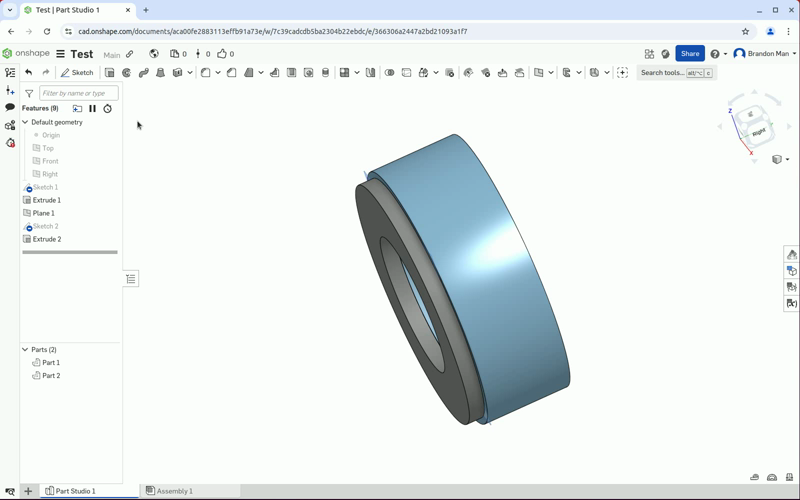
key(down, 2)
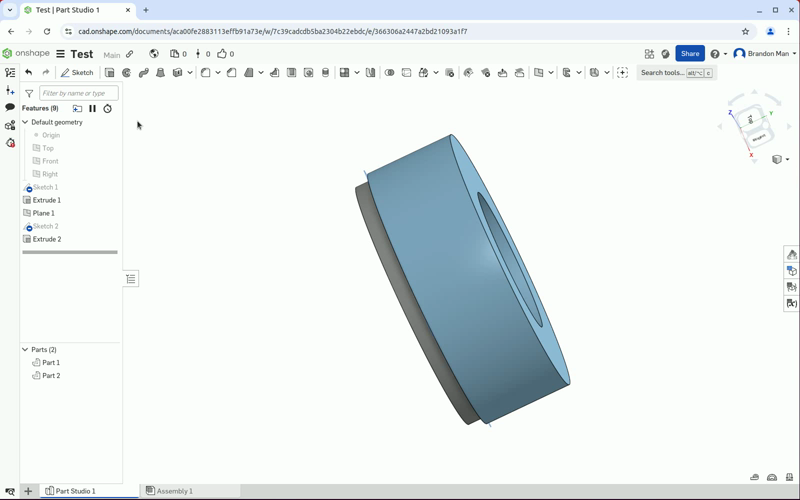
key(up, 2)
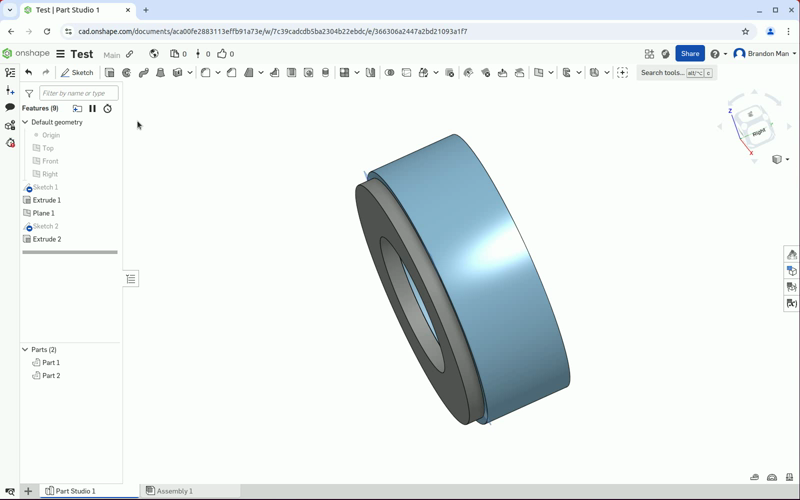
key(right, 2)
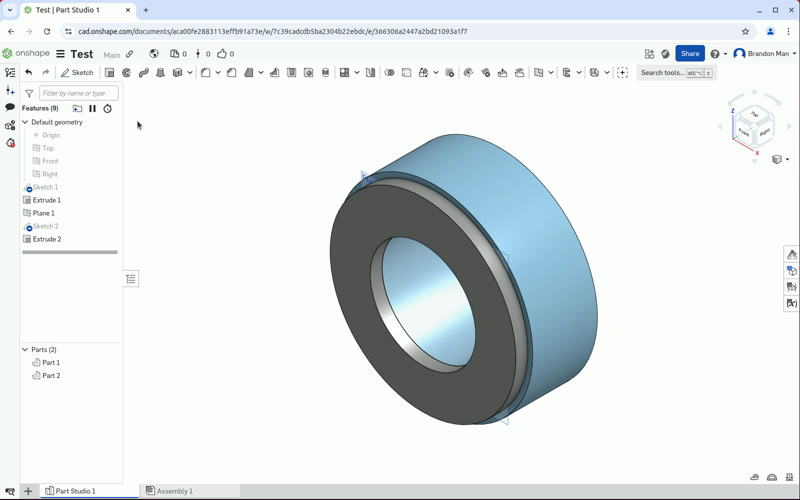
mouse_move(73, 189)
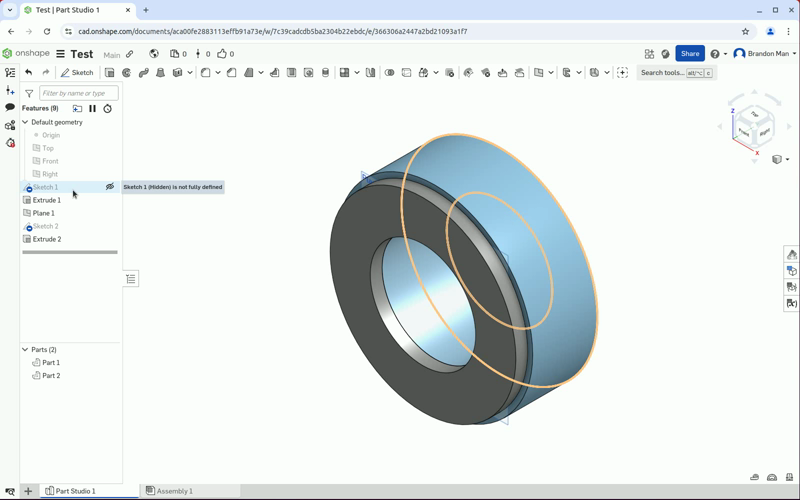
click(73, 189)